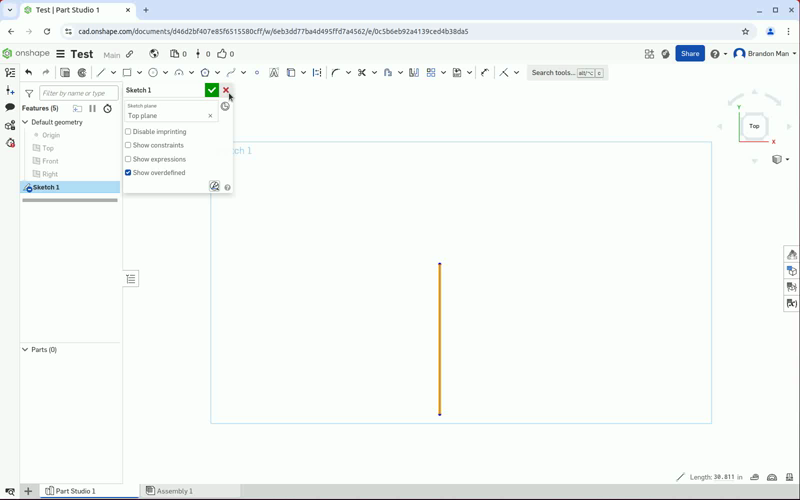
key(shift+h)
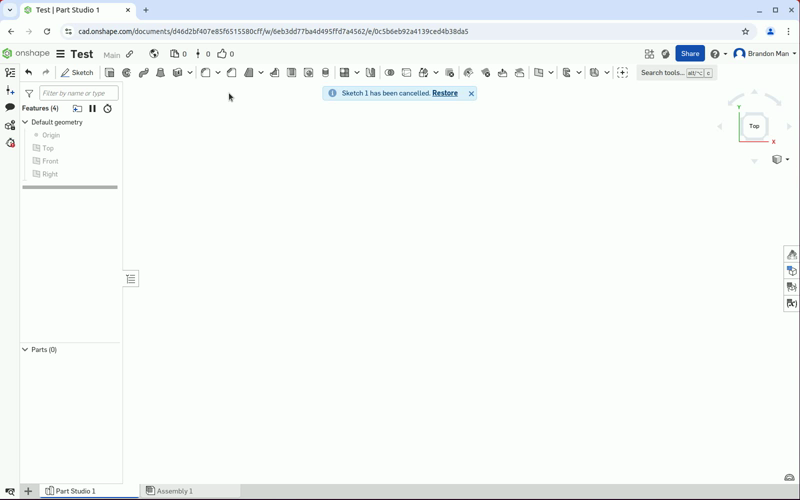
mouse_move(73, 352)
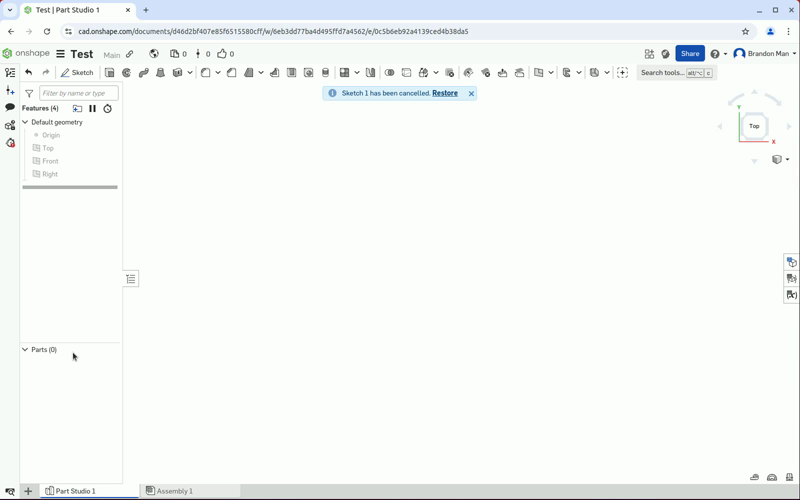
key(y)
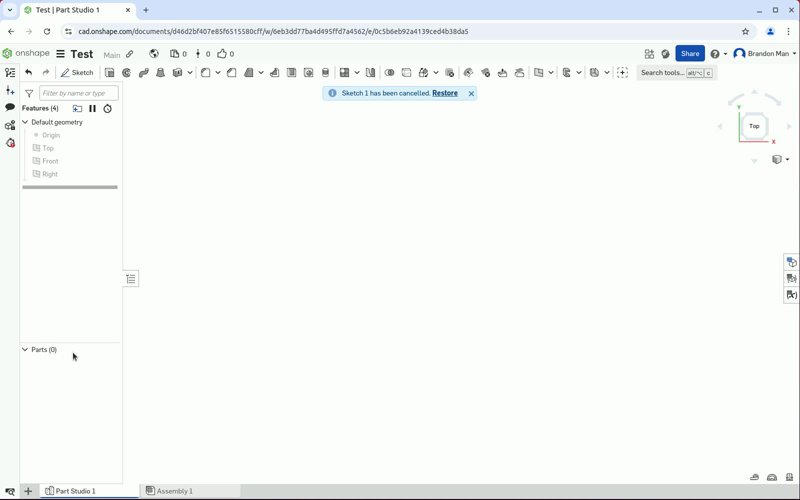
key(shift+p)
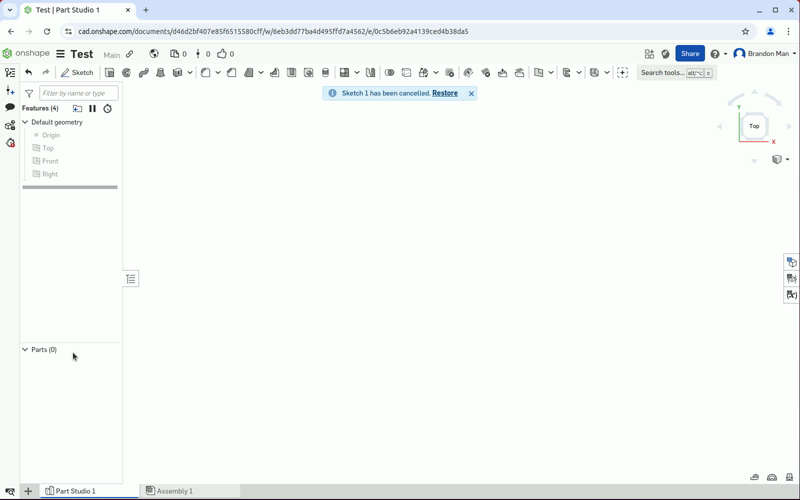
key(space)
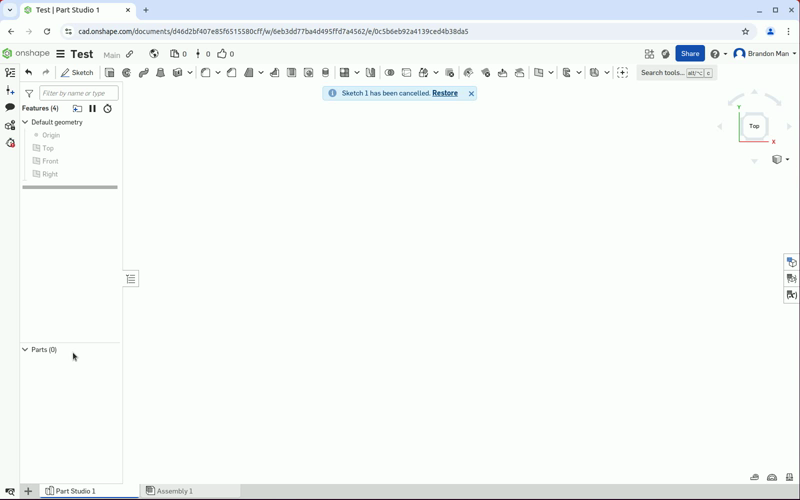
key_down(shift)
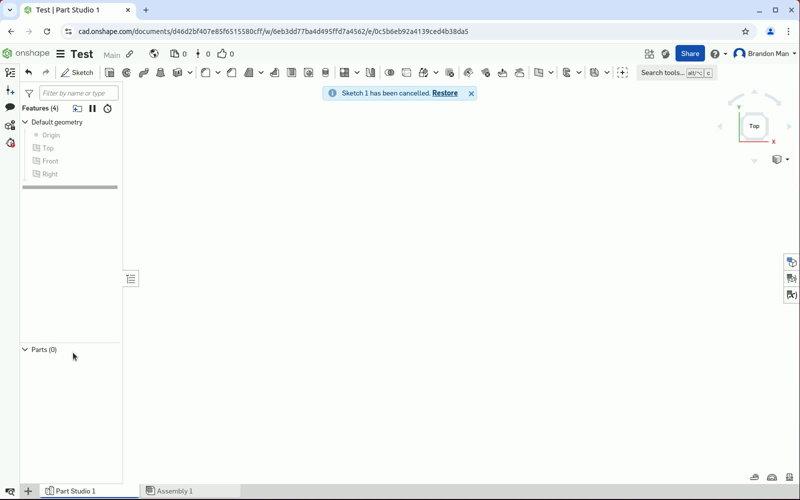
key(up)
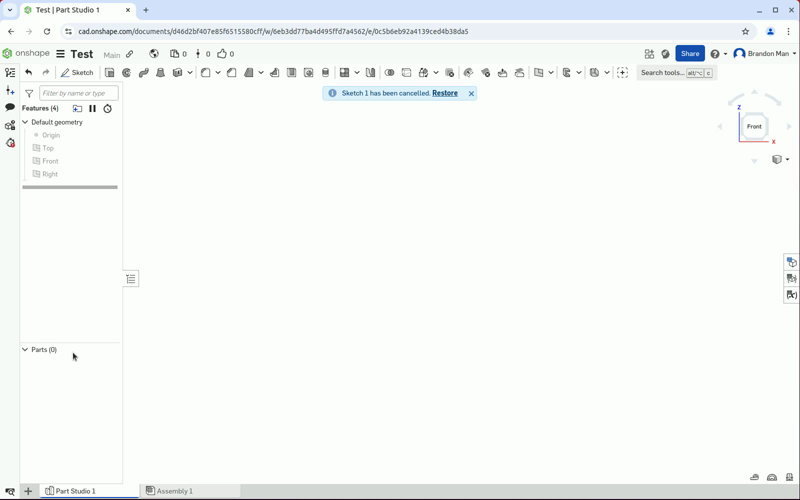
key_up(shift)
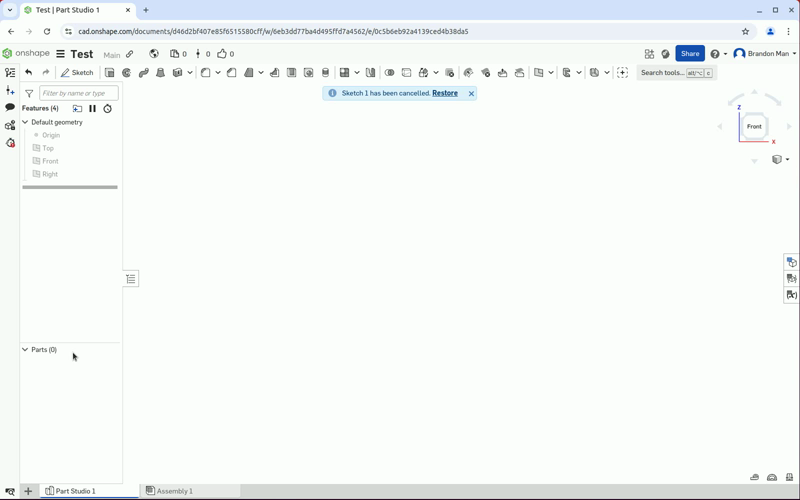
mouse_move(73, 352)
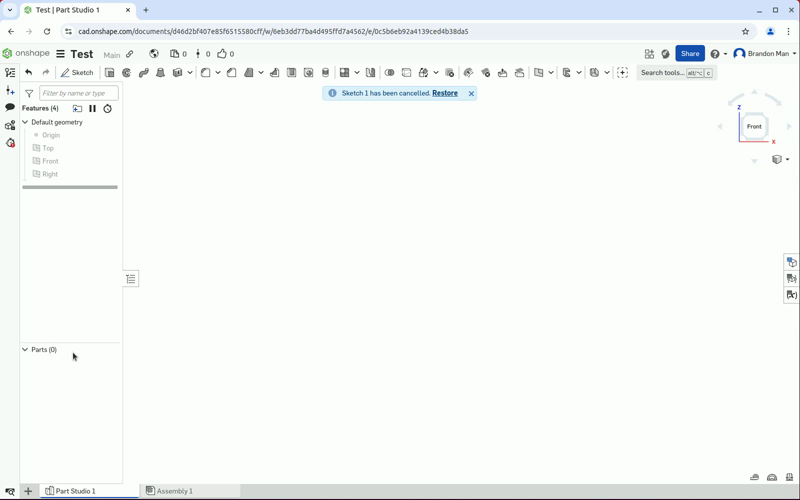
key(shift+y)
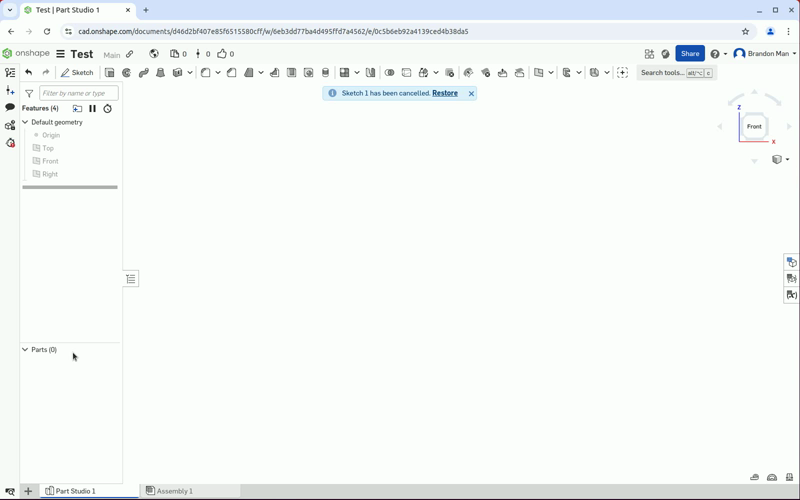
key(shift+s)
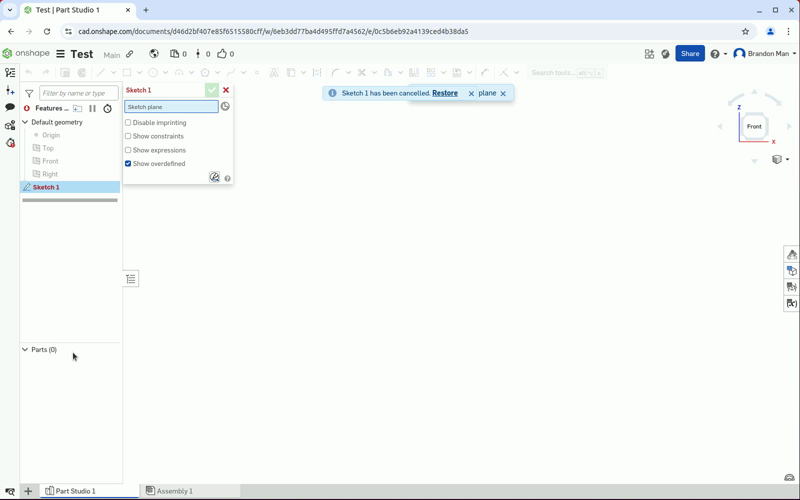
mouse_move(73, 163)
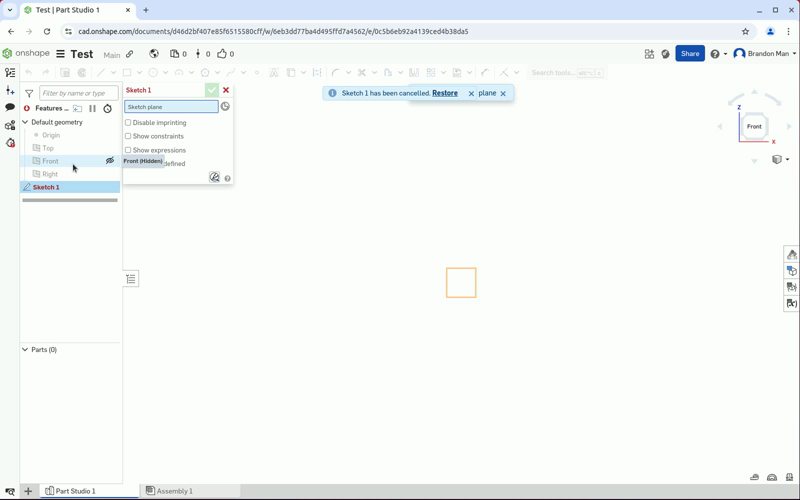
click(73, 163)
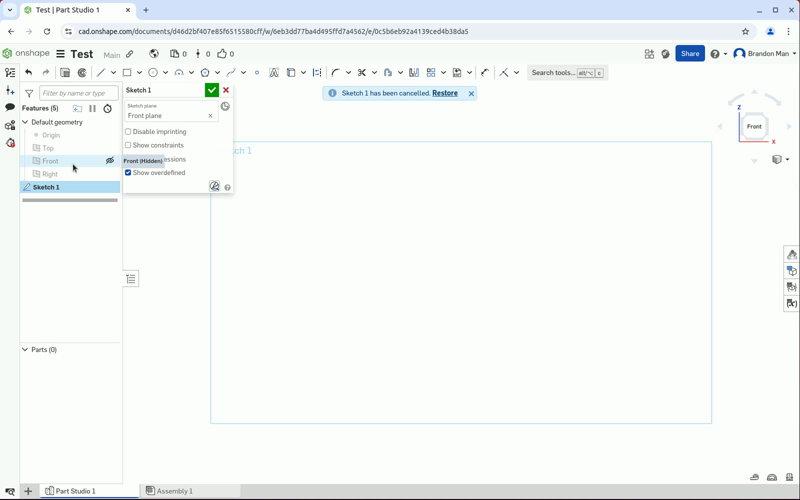
mouse_move(73, 352)
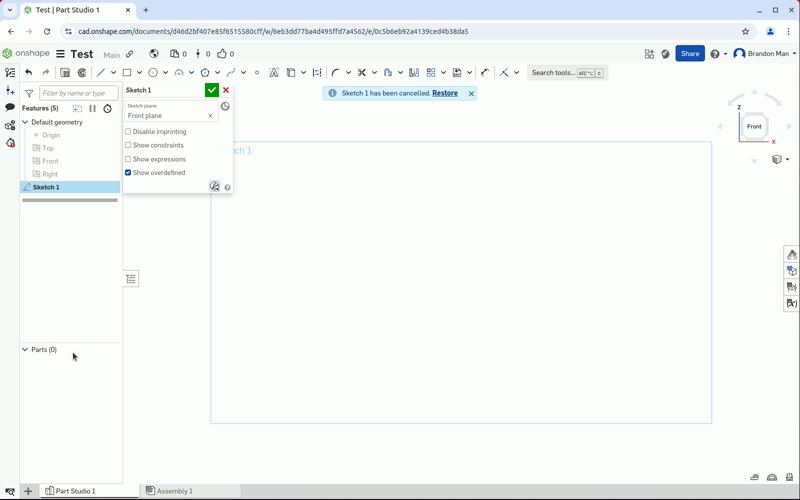
key(y)
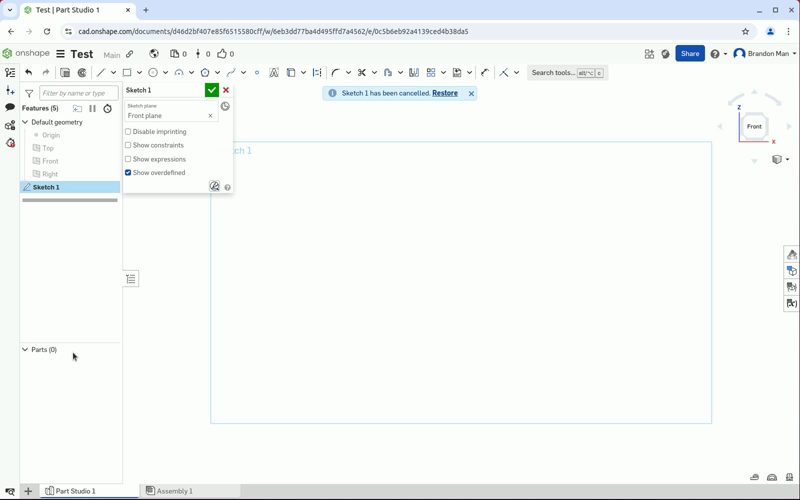
key(c)
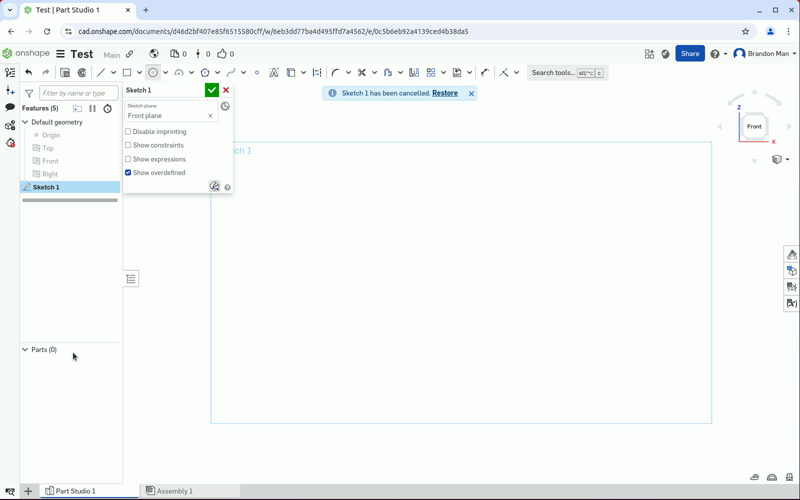
key_down(shift)
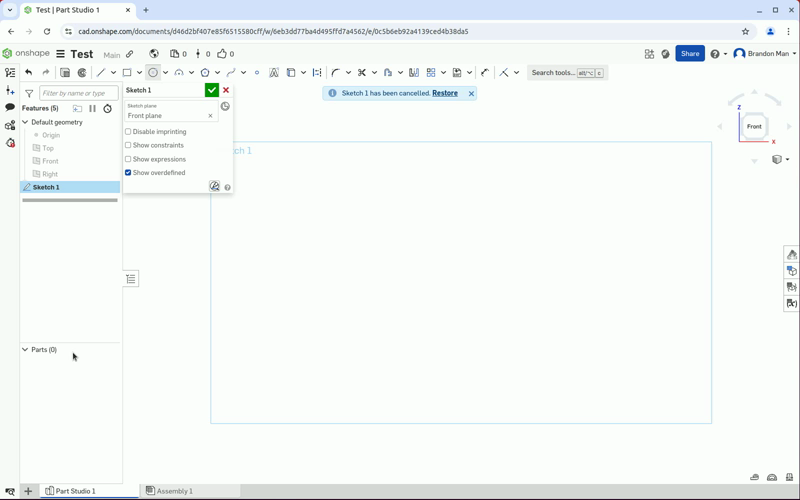
mouse_move(461, 282)
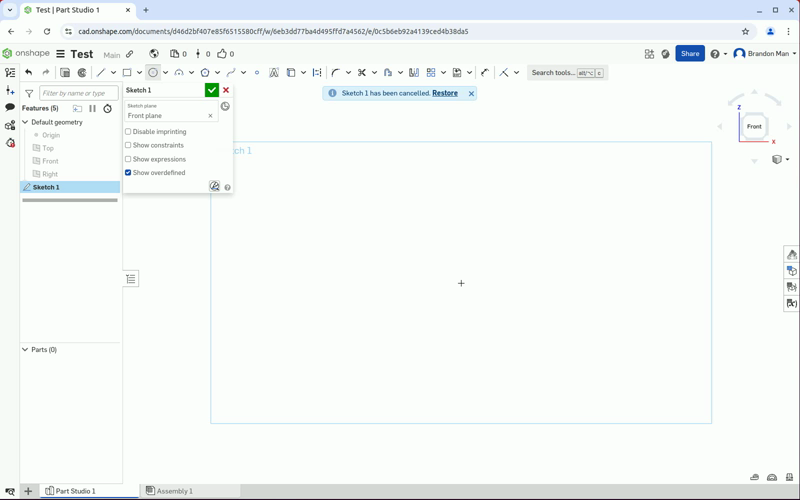
click(461, 282)
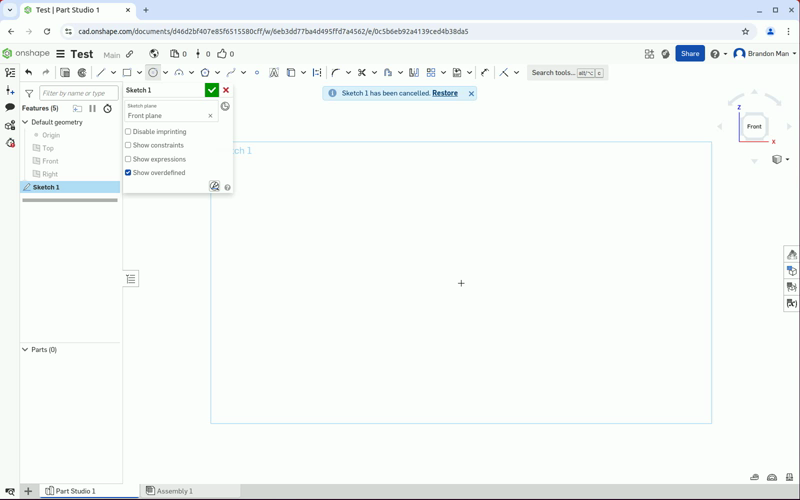
key_up(shift)
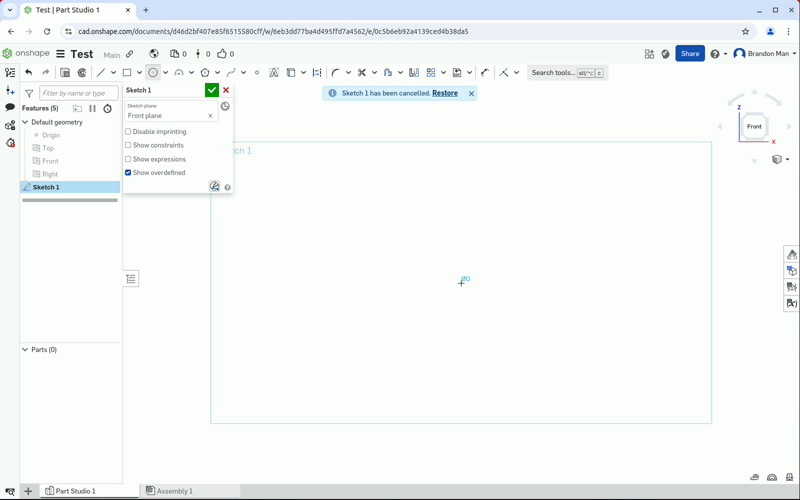
mouse_move(574, 282)
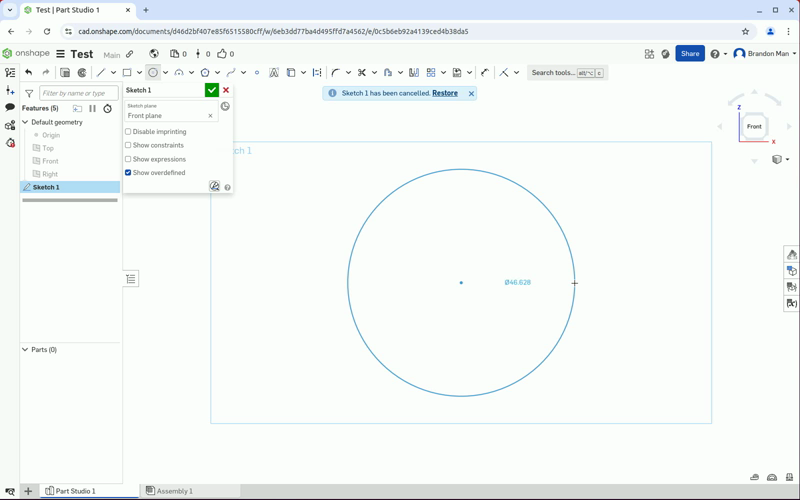
click(574, 282)
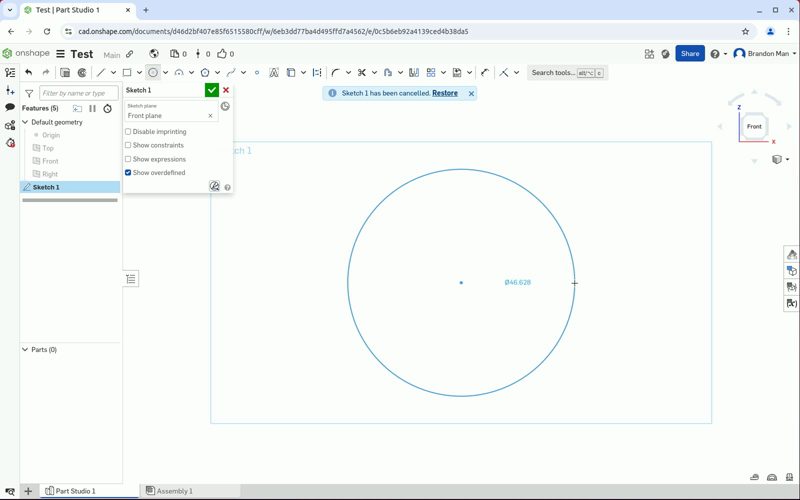
key(esc)
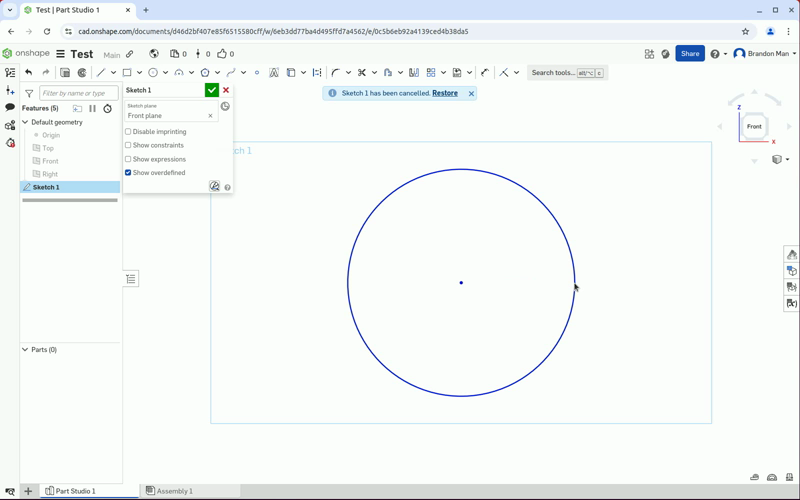
key(c)
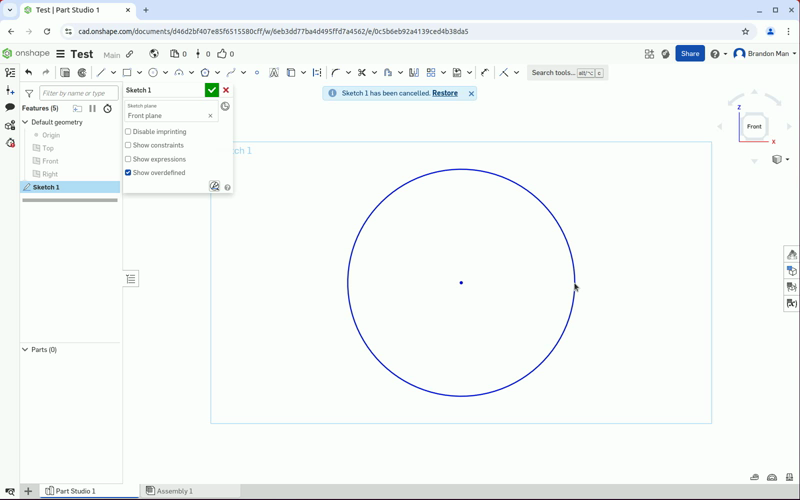
key_down(shift)
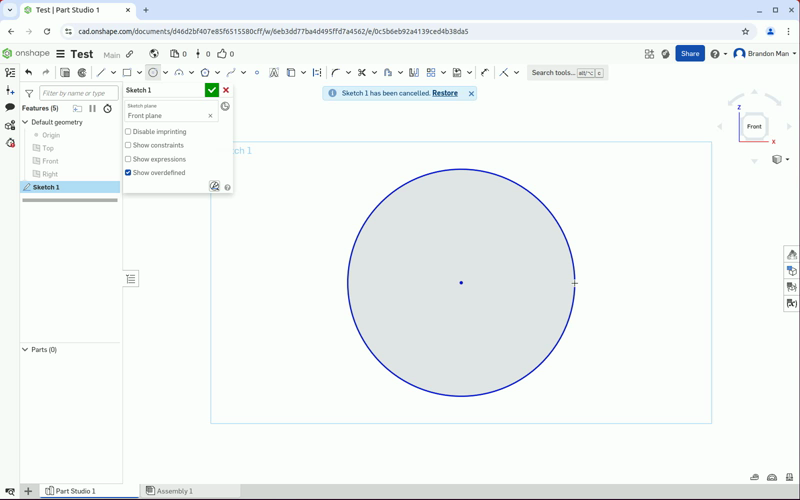
mouse_move(461, 282)
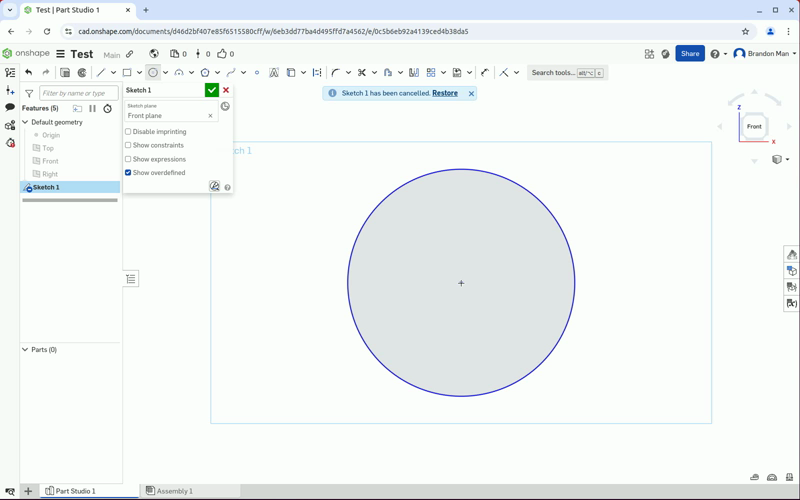
click(461, 282)
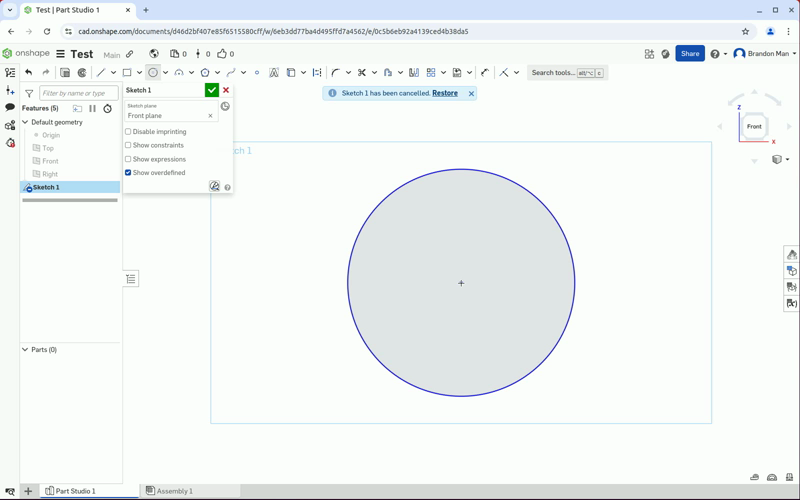
key_up(shift)
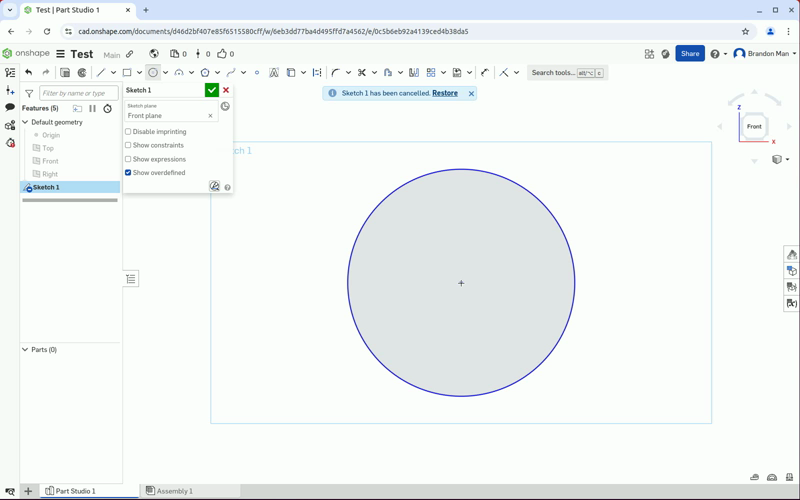
mouse_move(560, 282)
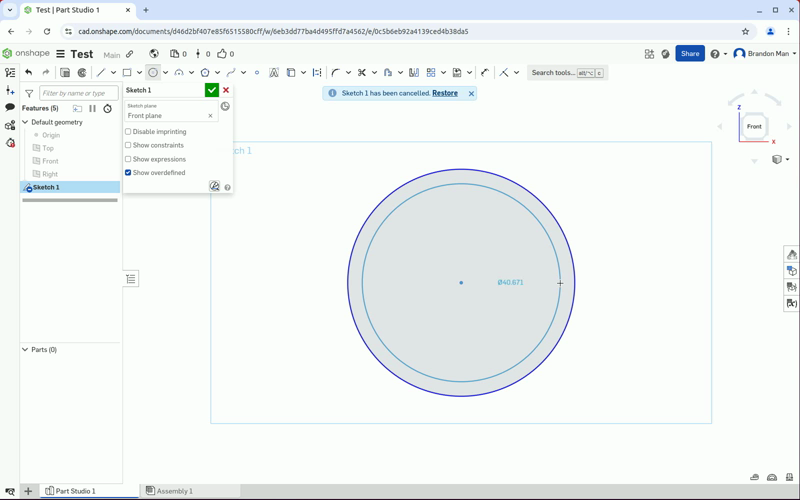
click(560, 282)
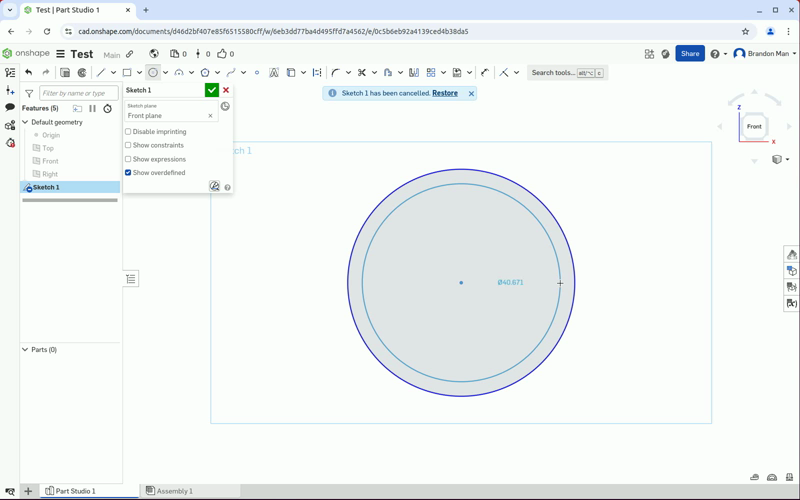
key(esc)
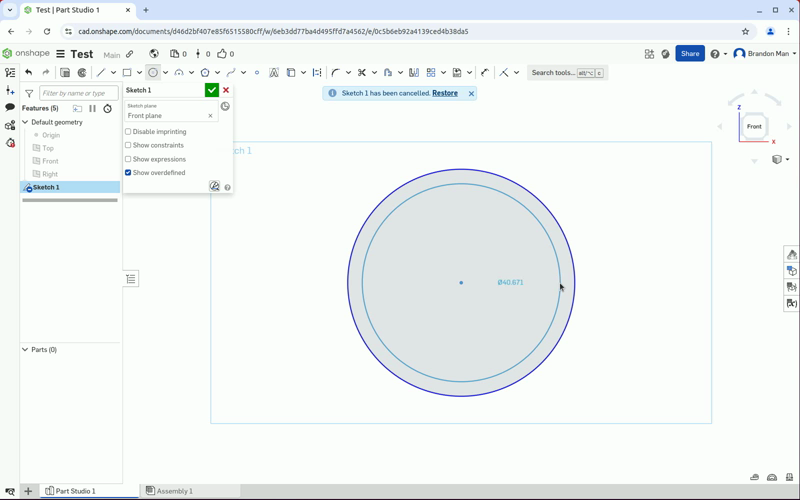
mouse_move(455, 176)
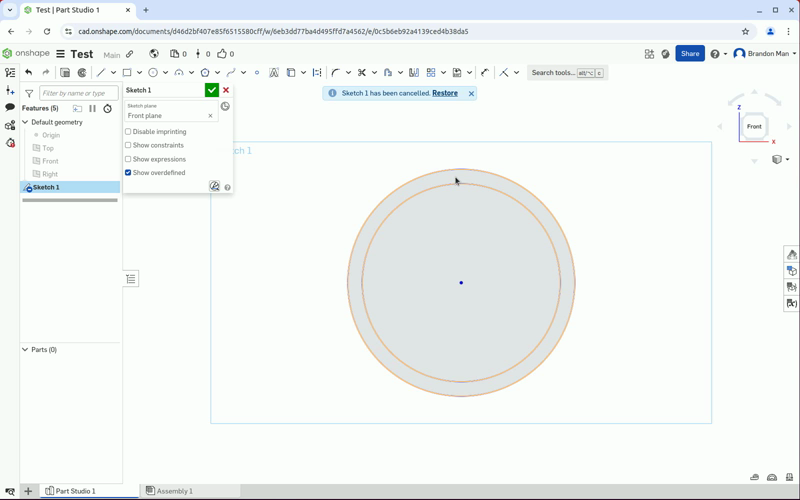
click(455, 176)
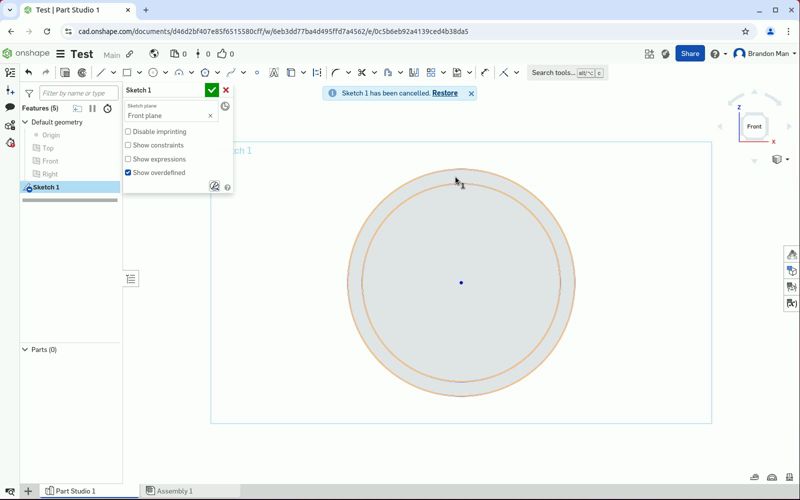
mouse_move(73, 352)
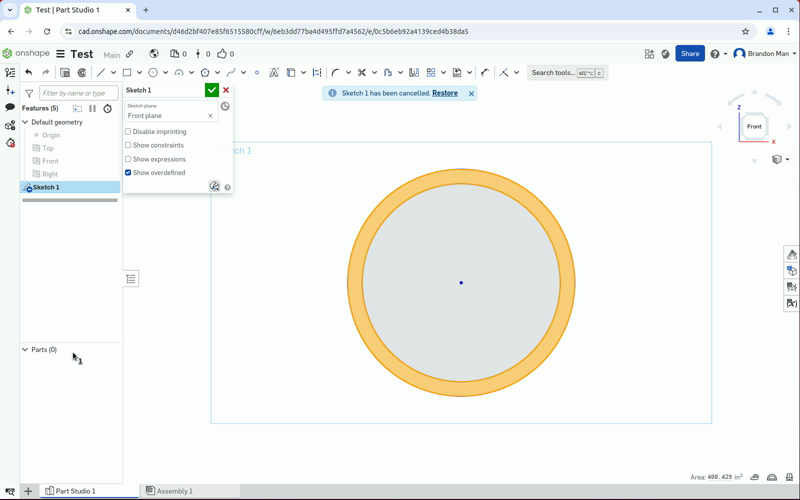
key(shift+y)
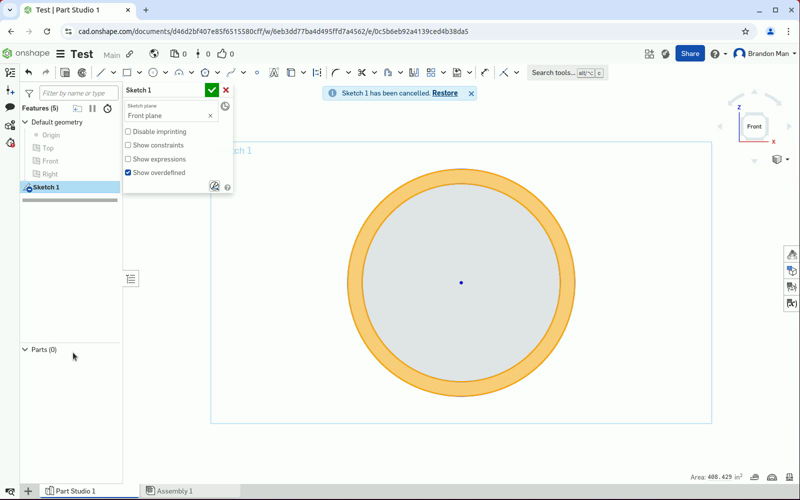
key(shift+e)
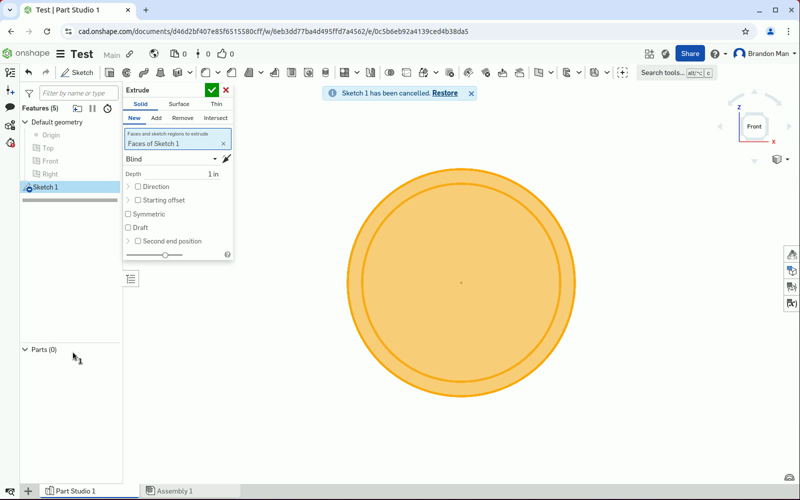
mouse_move(143, 106)
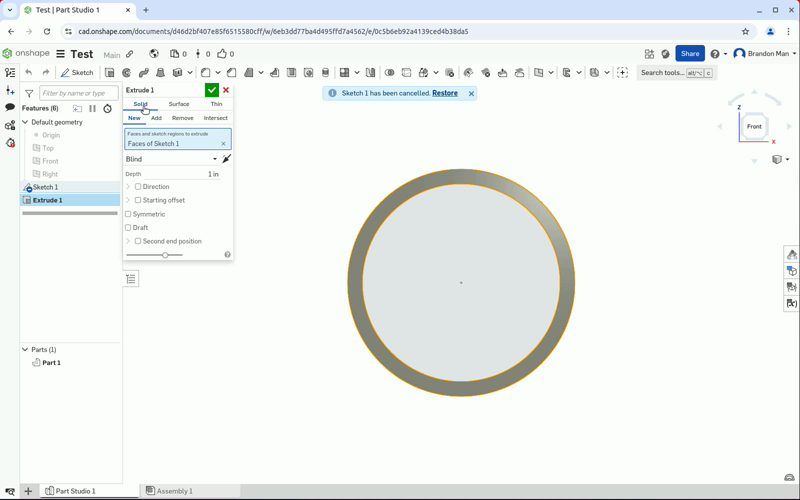
click(143, 106)
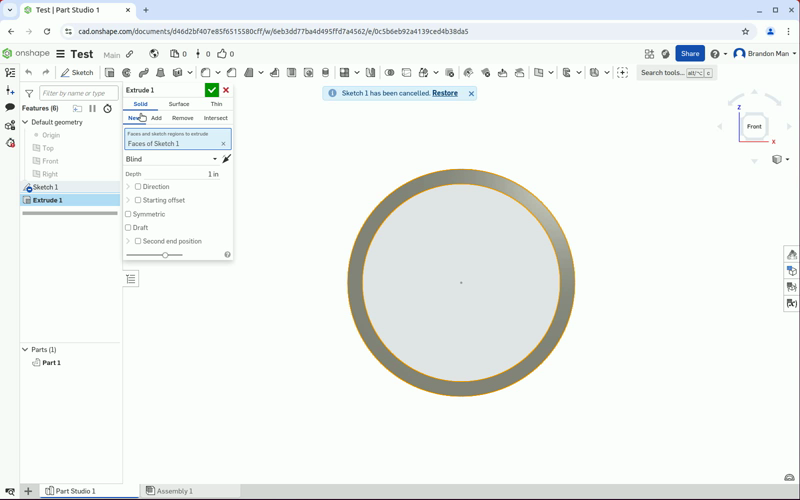
mouse_move(137, 120)
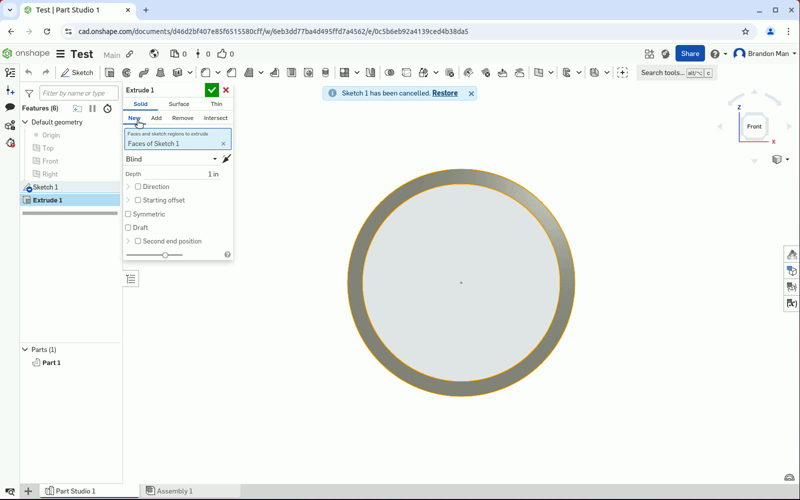
click(137, 120)
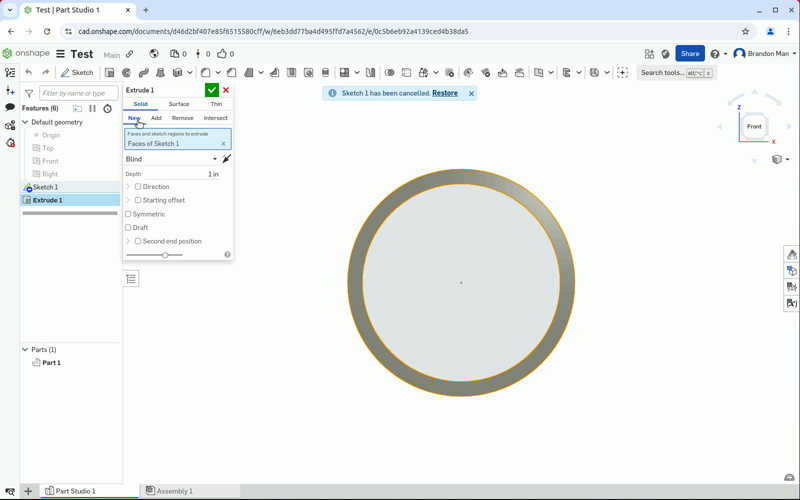
key(tab, 4)
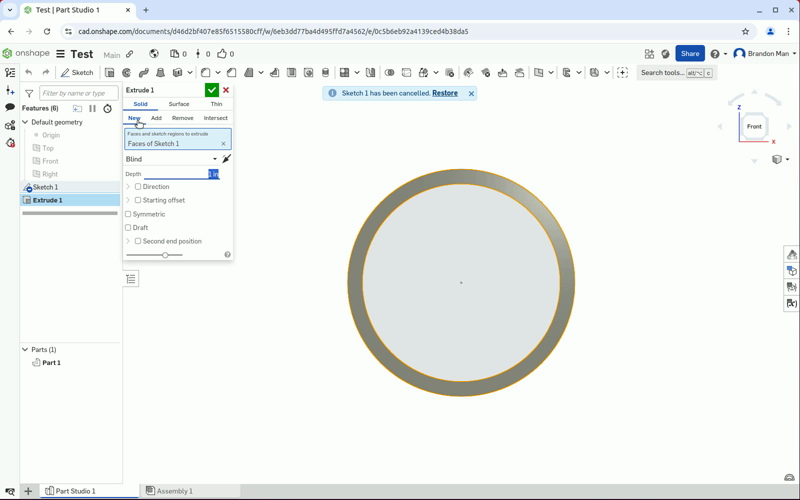
text(14.442)
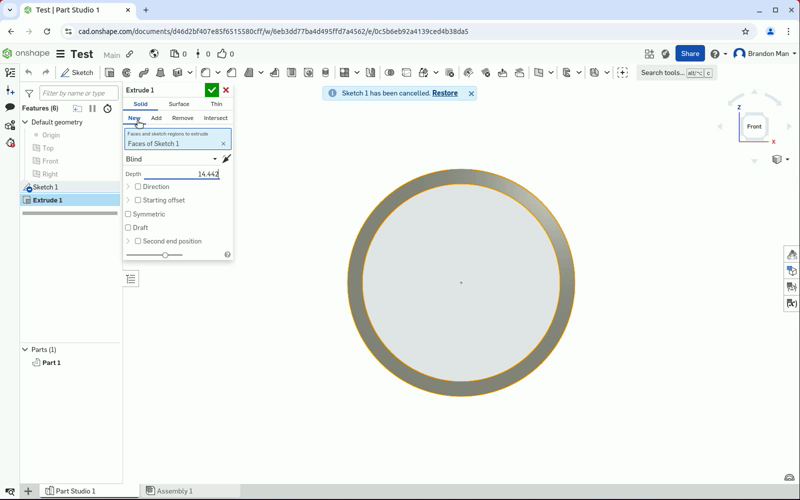
key(tab, 3)
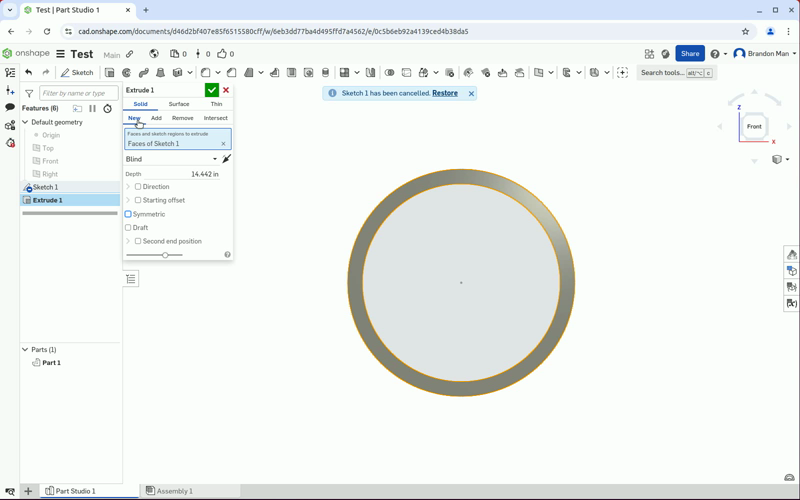
key(space)
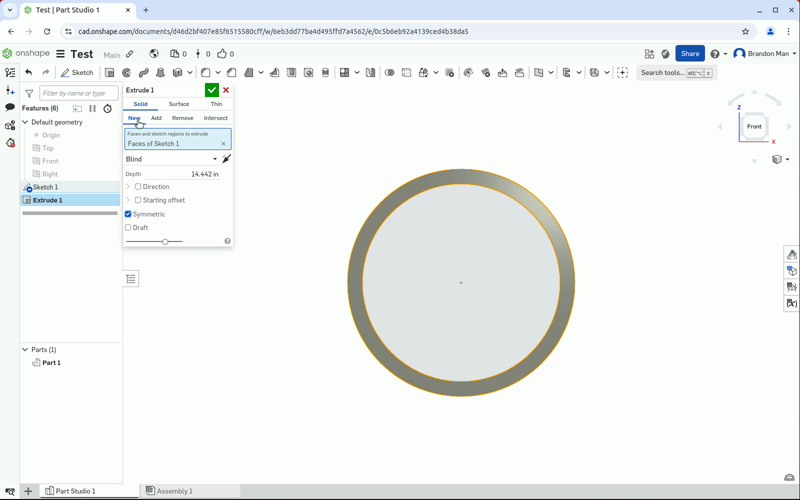
key(enter)
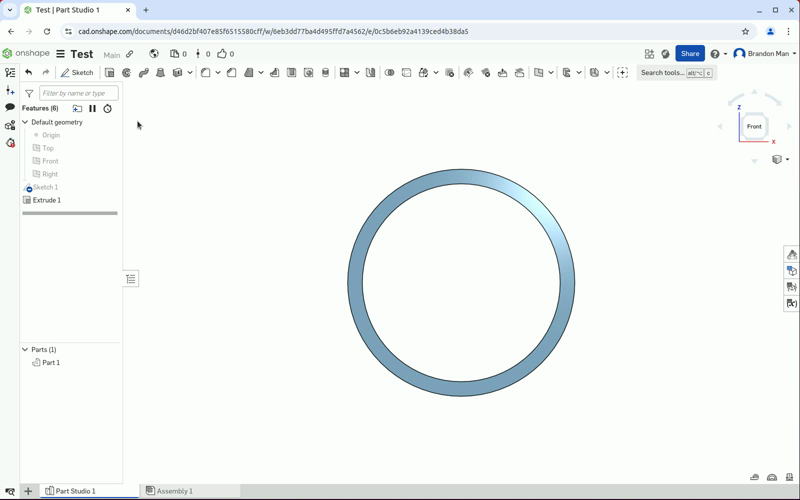
key(shift+h)
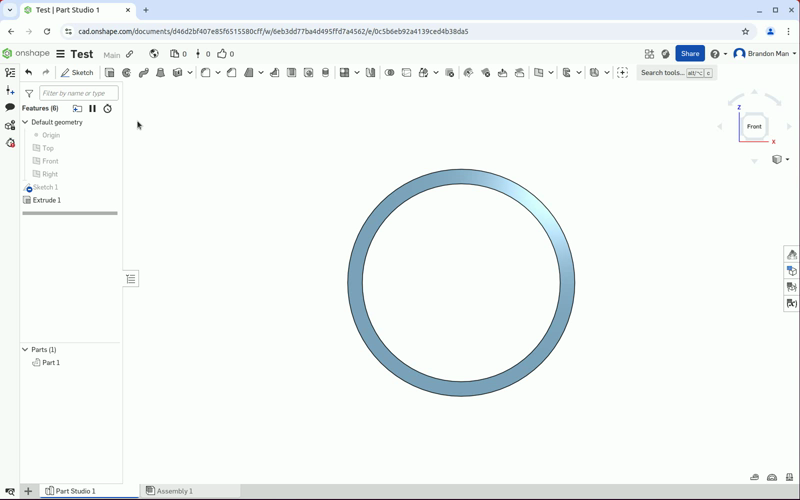
key(shift+h)
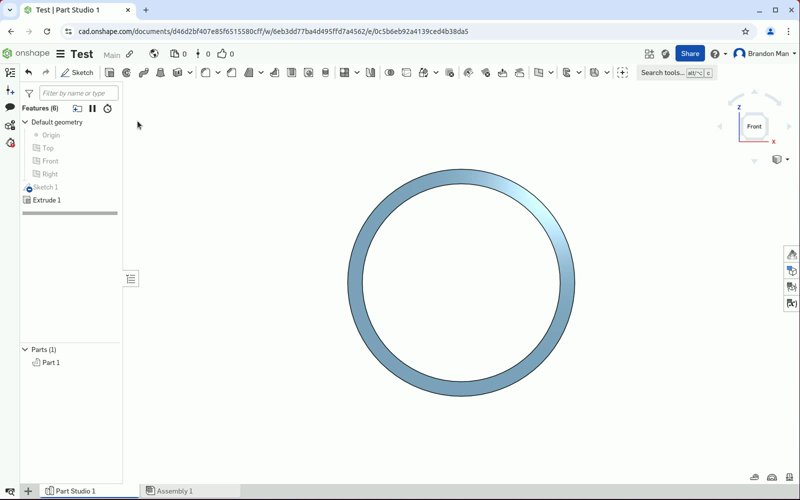
mouse_move(73, 189)
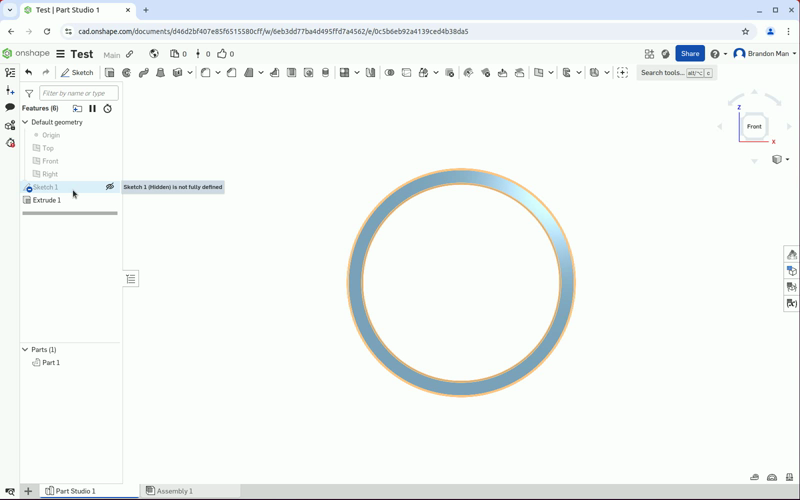
click(73, 189)
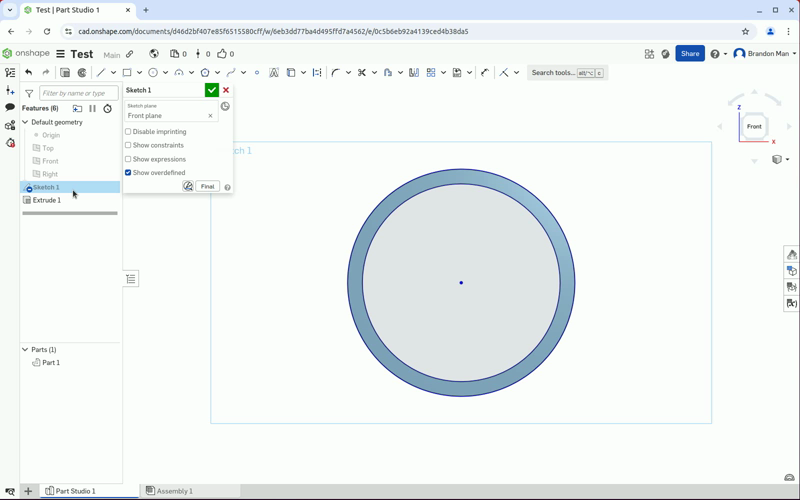
mouse_move(229, 92)
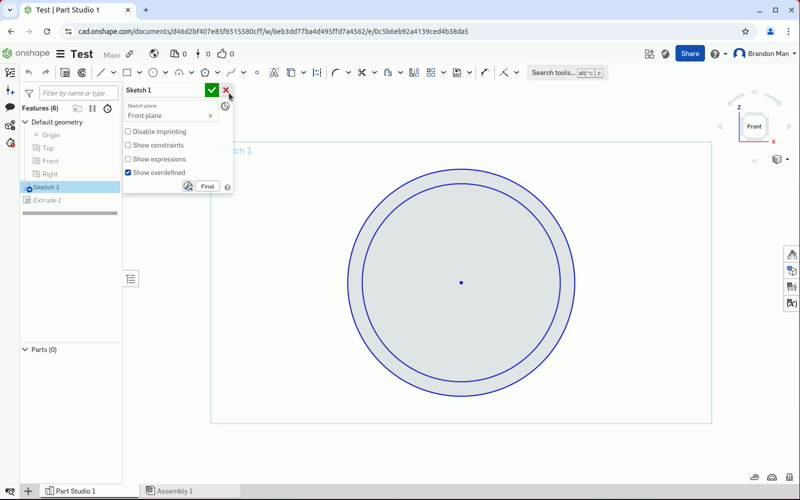
click(229, 92)
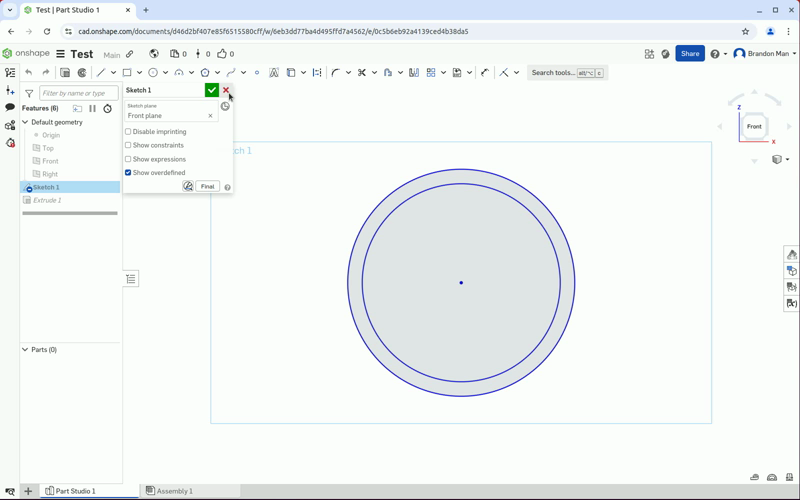
key(shift+s)
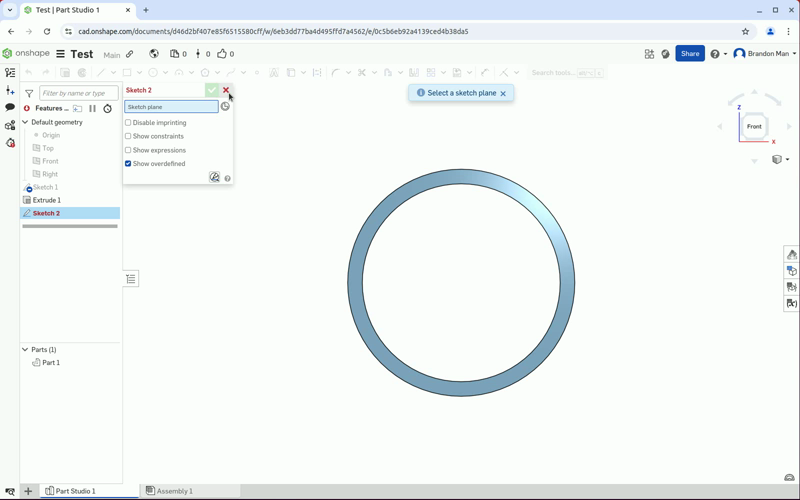
mouse_move(73, 163)
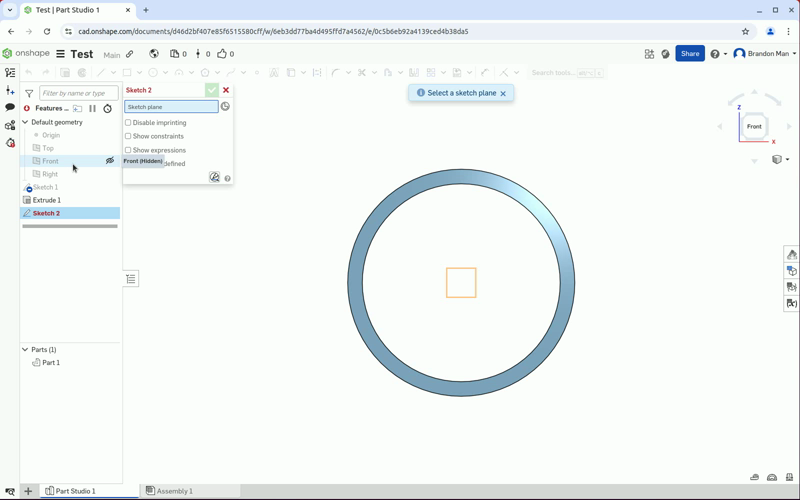
click(73, 163)
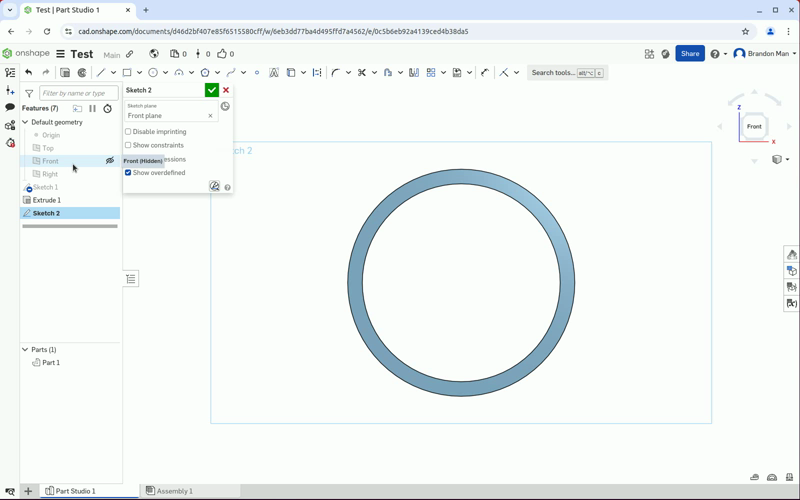
mouse_move(73, 352)
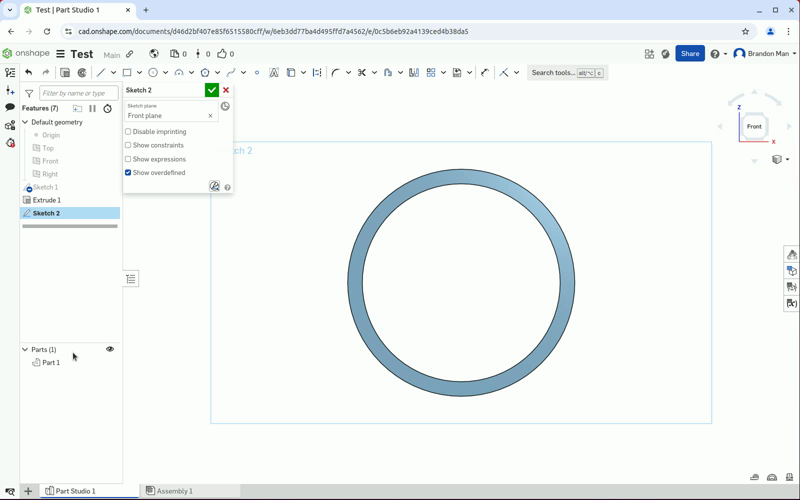
key(y)
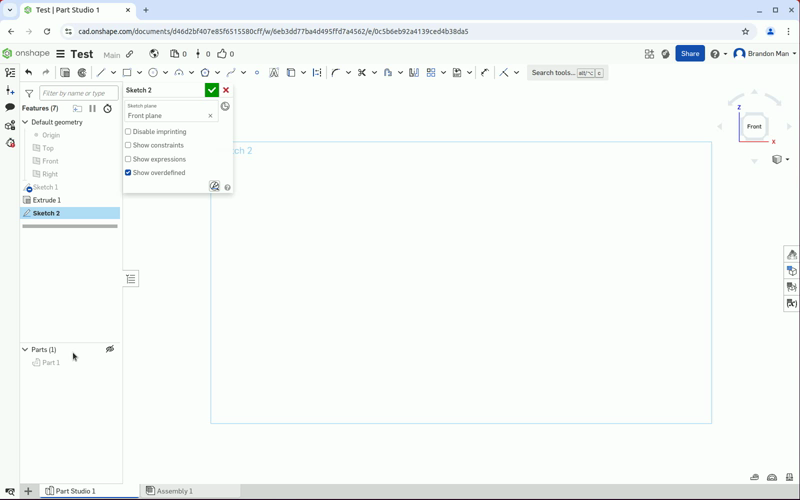
key(c)
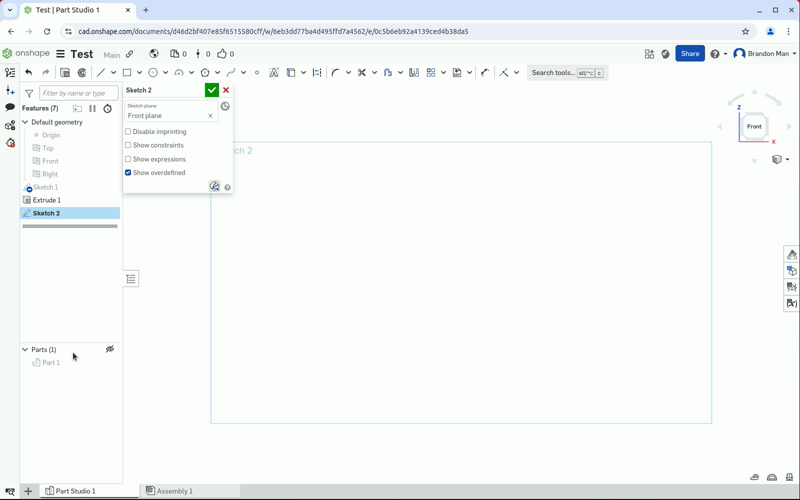
key_down(shift)
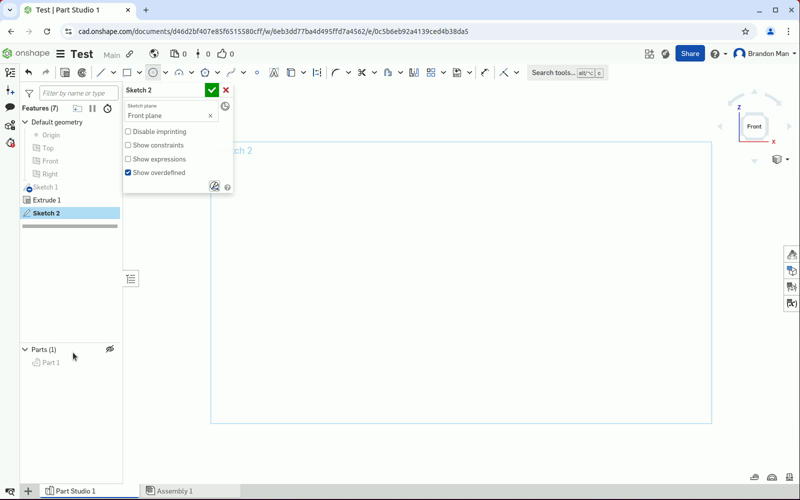
mouse_move(461, 282)
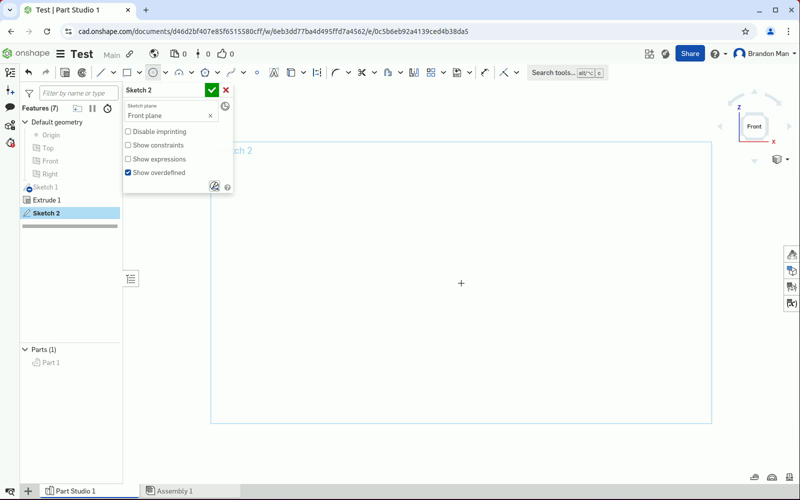
click(461, 282)
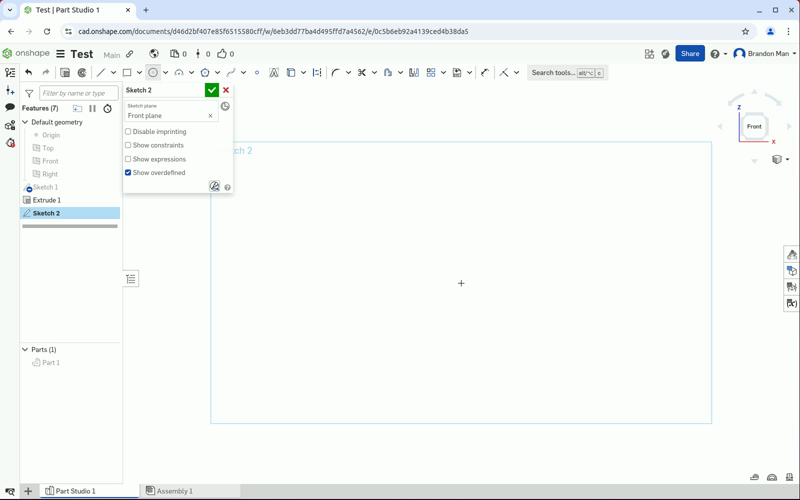
key_up(shift)
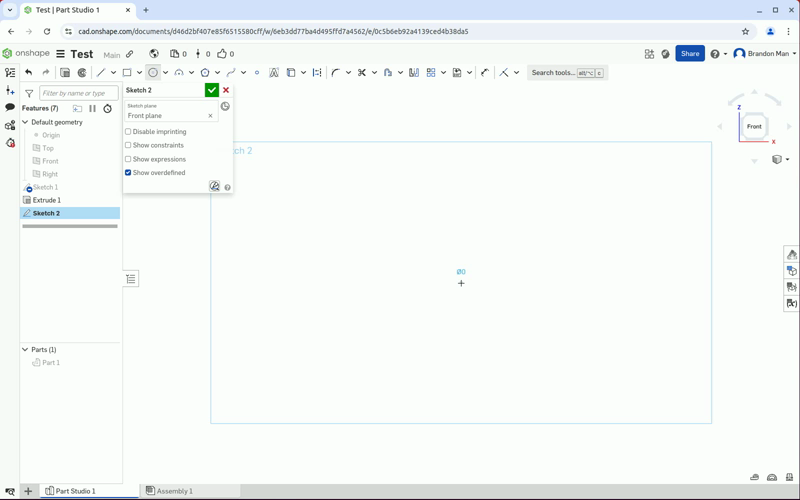
mouse_move(518, 282)
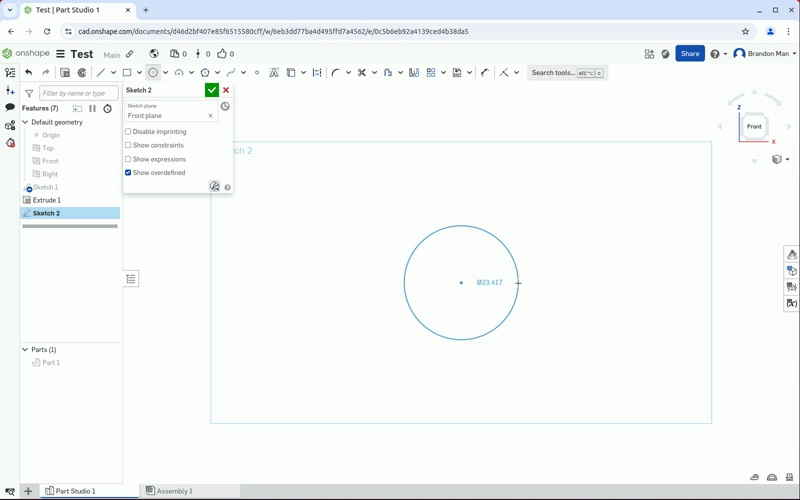
click(518, 282)
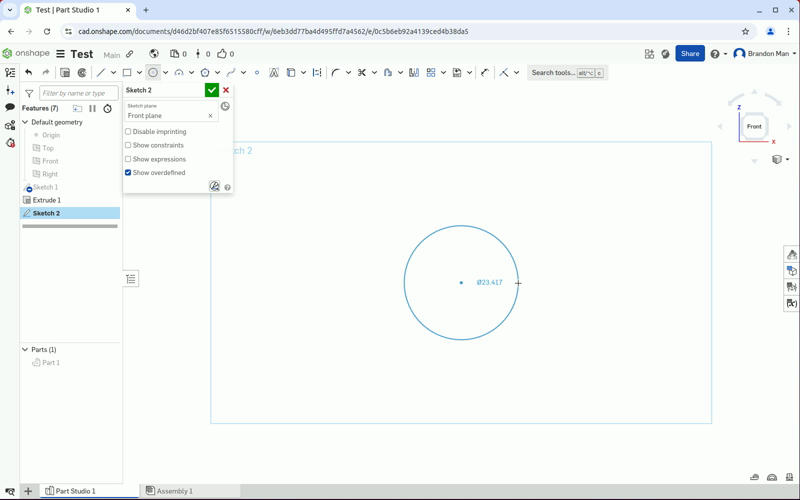
key(esc)
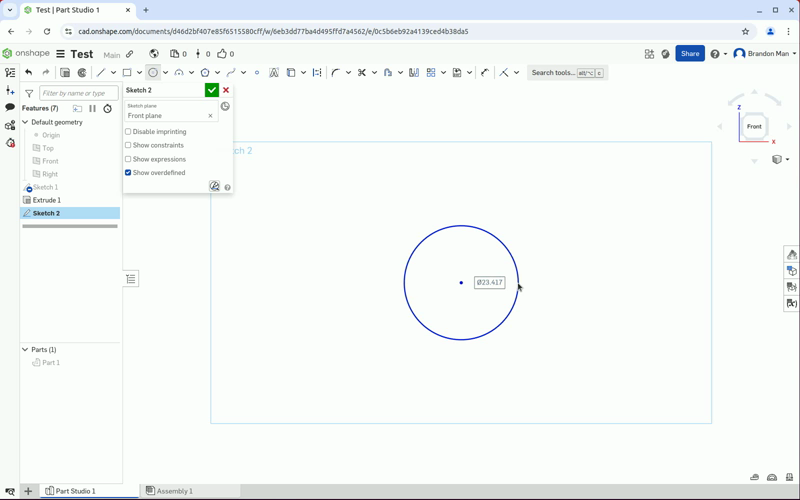
key(c)
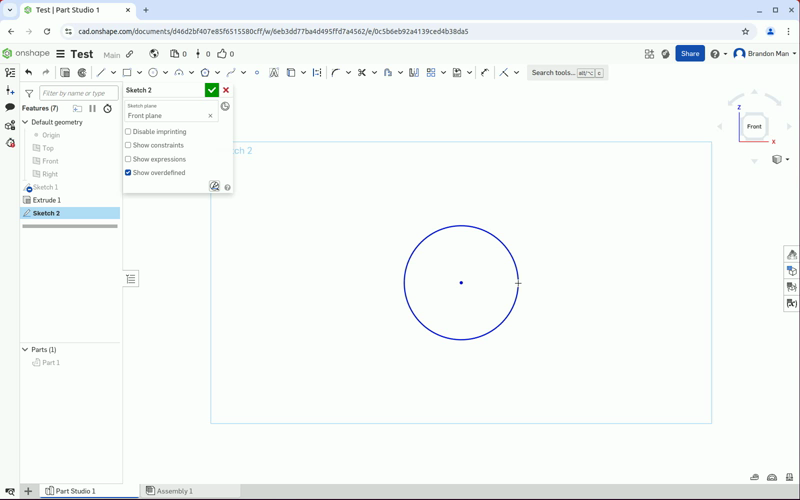
key_down(shift)
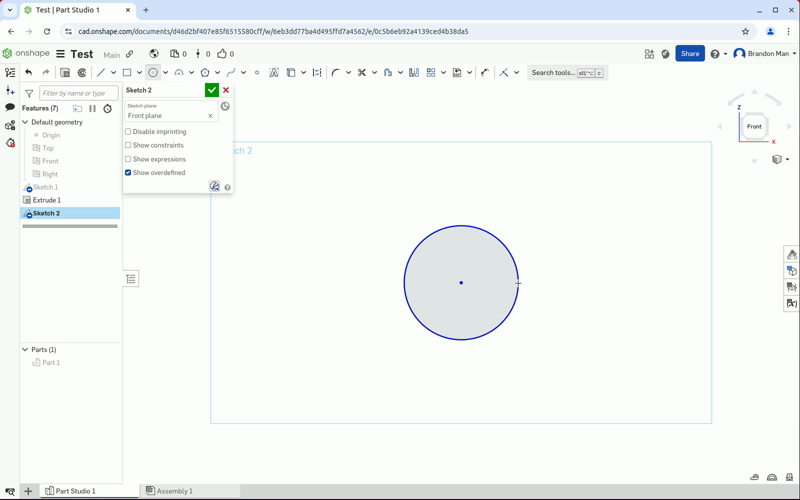
mouse_move(461, 282)
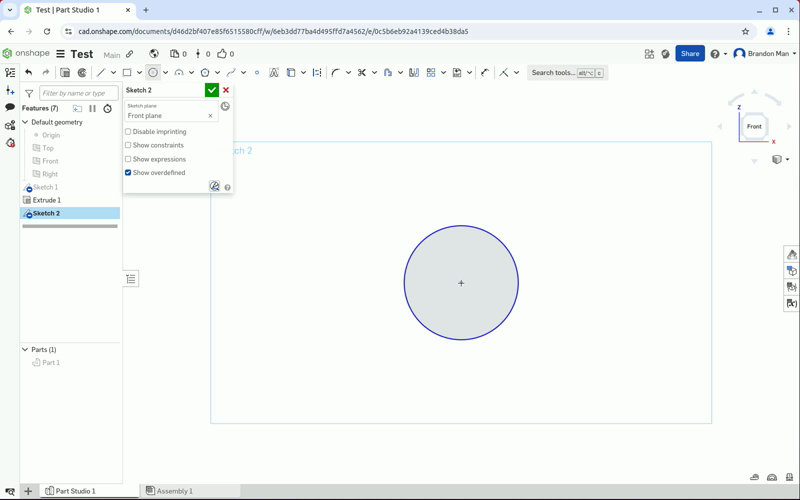
click(461, 282)
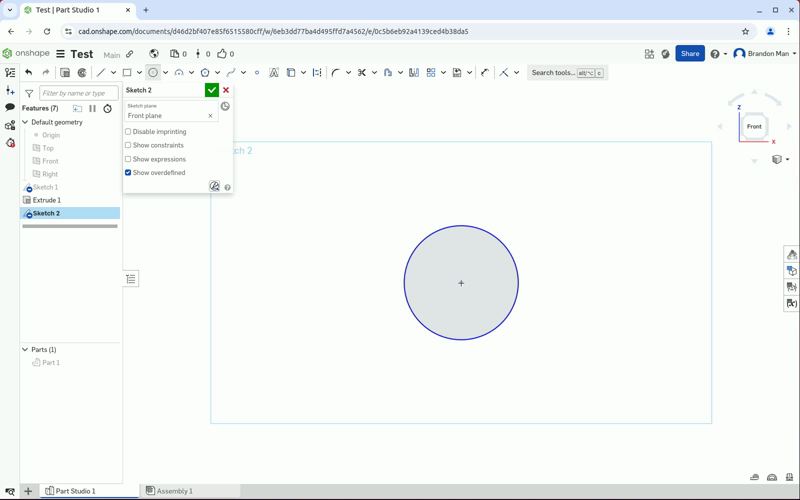
key_up(shift)
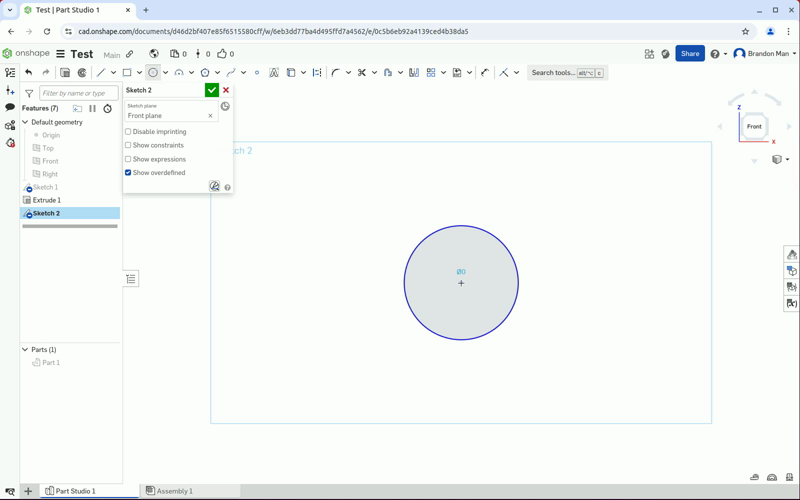
mouse_move(502, 282)
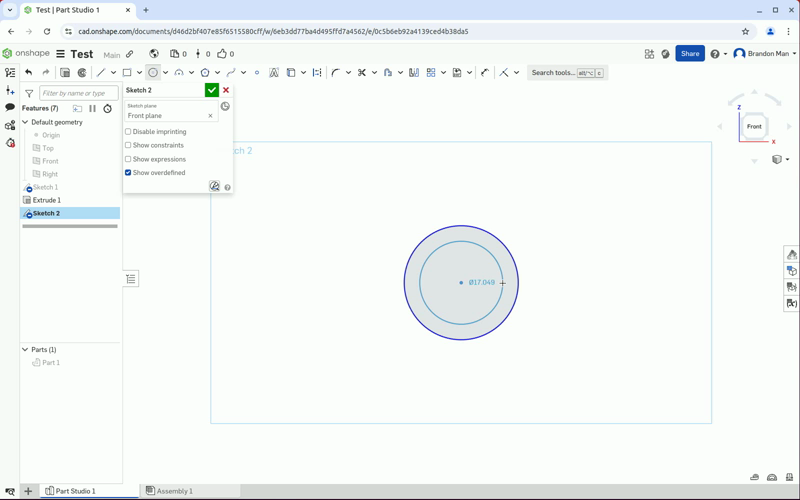
click(502, 282)
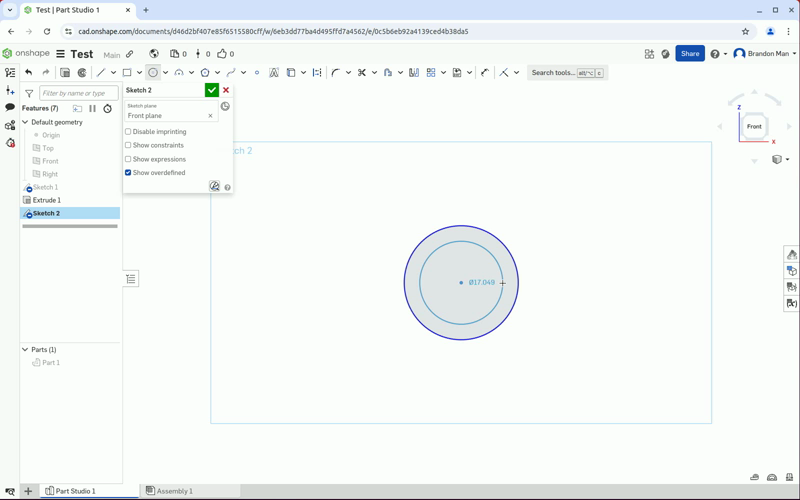
key(esc)
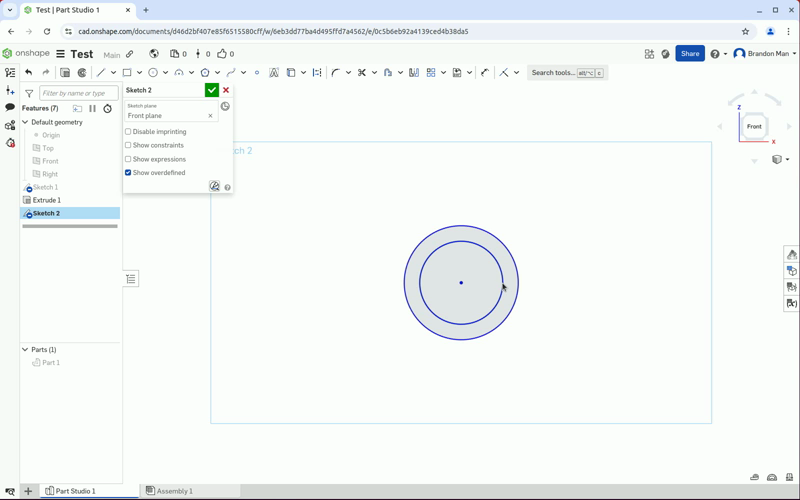
mouse_move(496, 245)
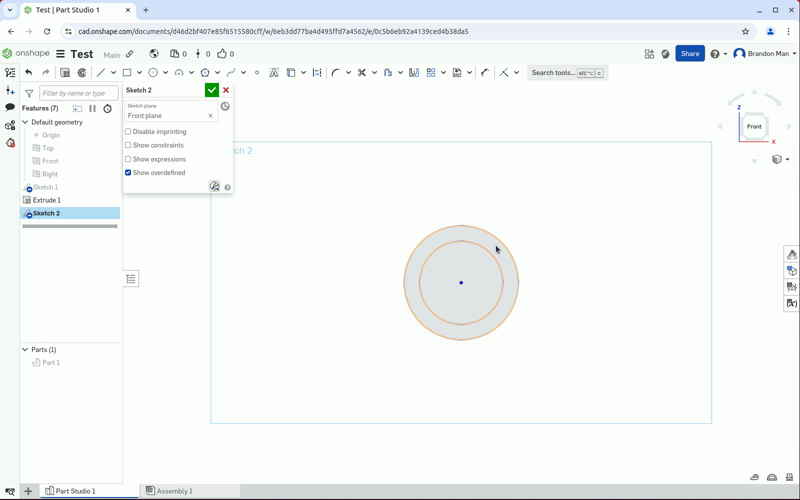
click(496, 245)
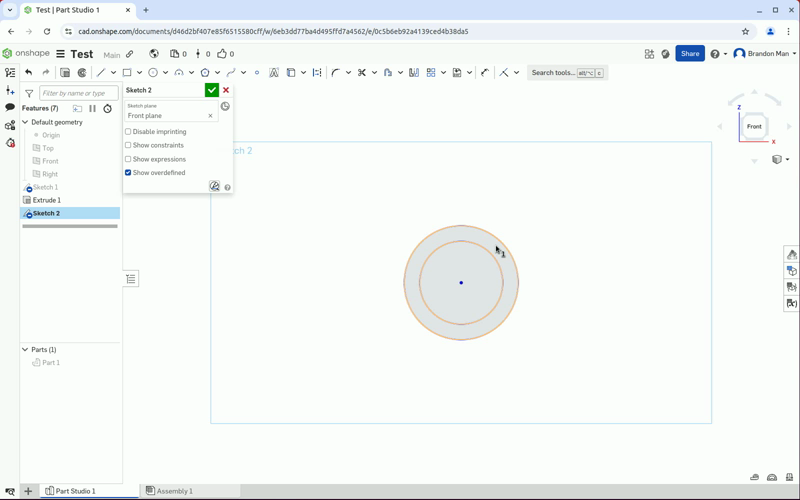
mouse_move(73, 352)
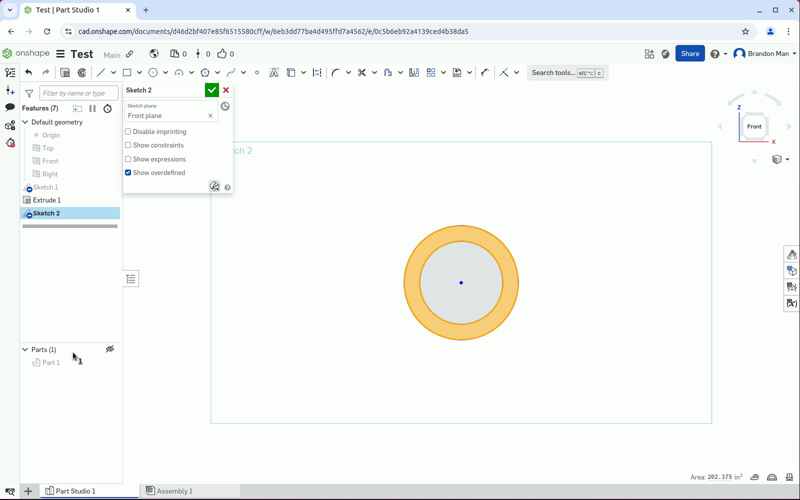
key(shift+y)
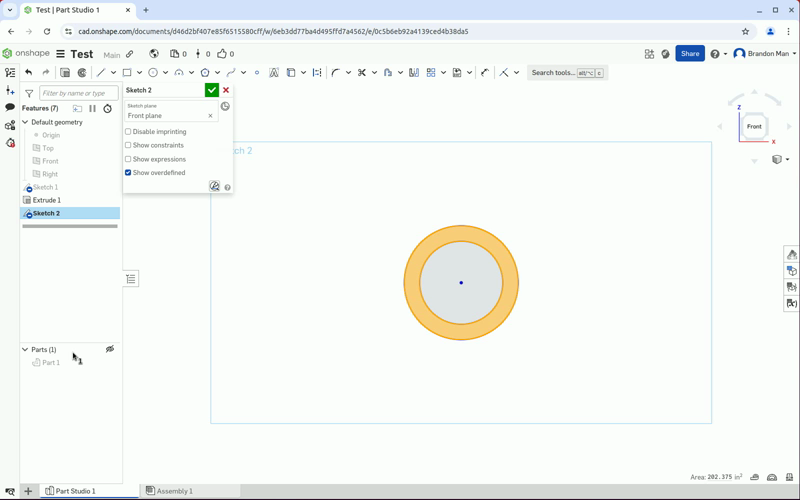
key(shift+e)
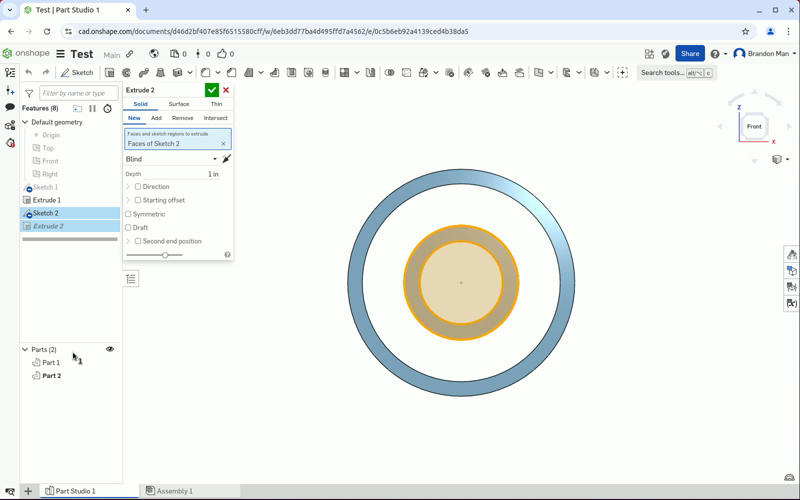
mouse_move(143, 106)
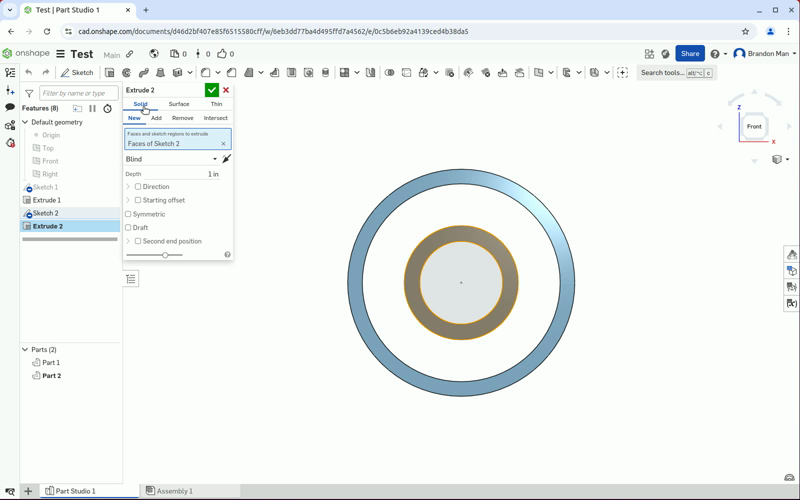
click(143, 106)
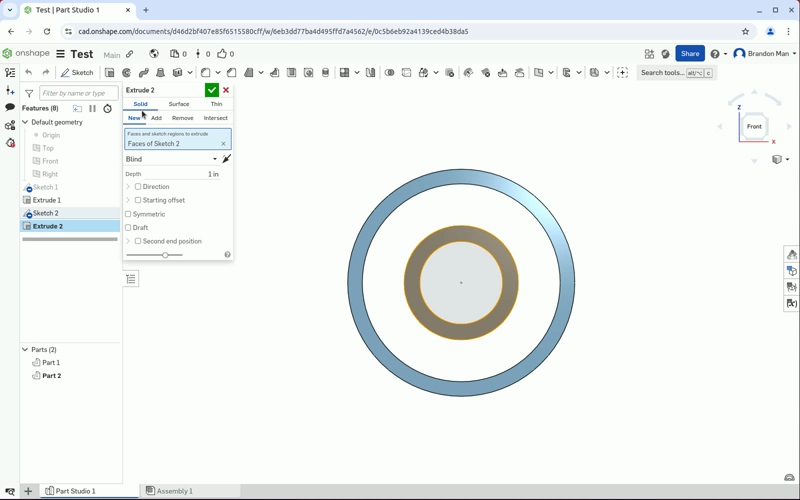
mouse_move(137, 120)
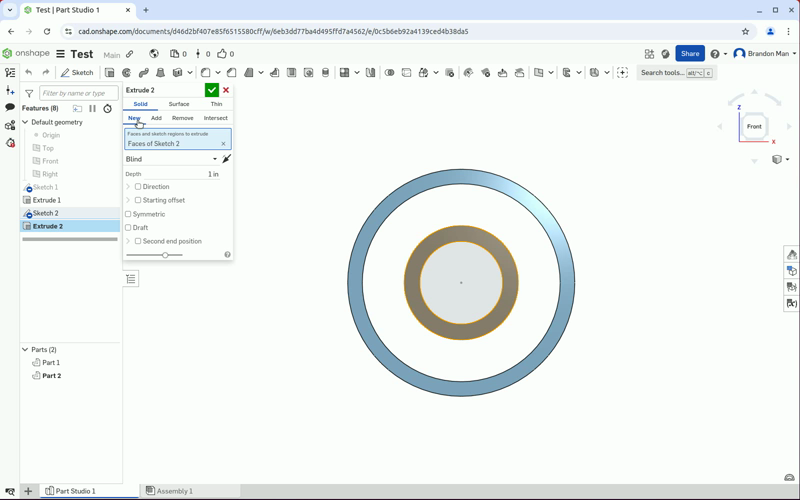
click(137, 120)
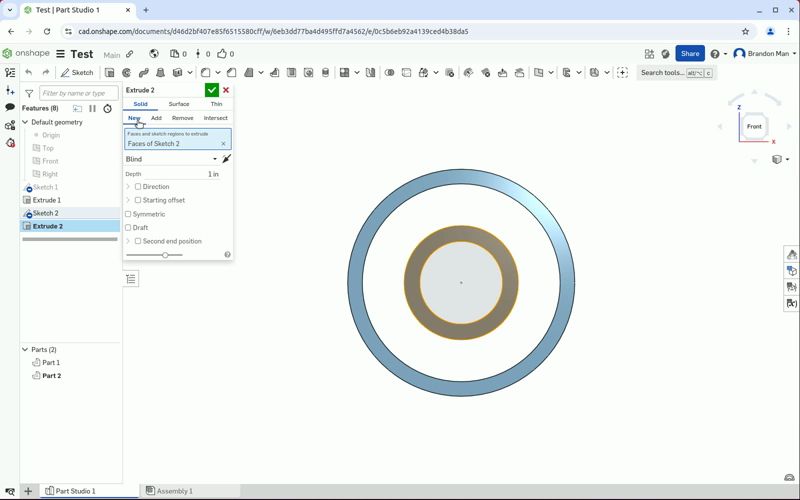
key(tab, 4)
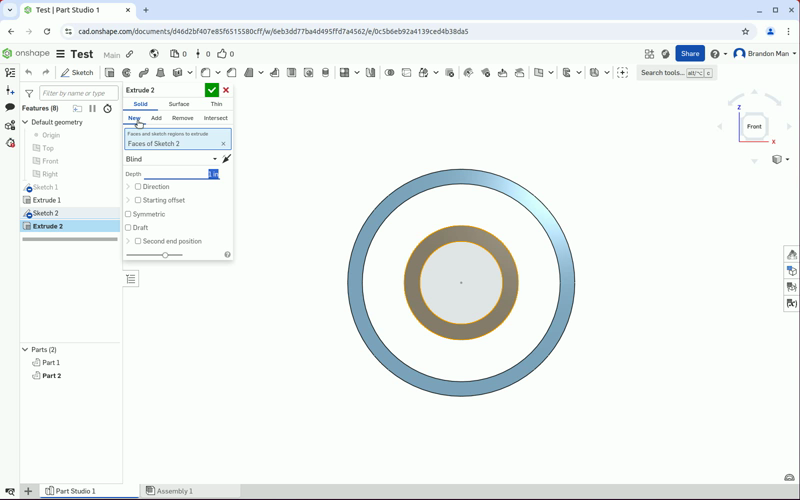
text(14.442)
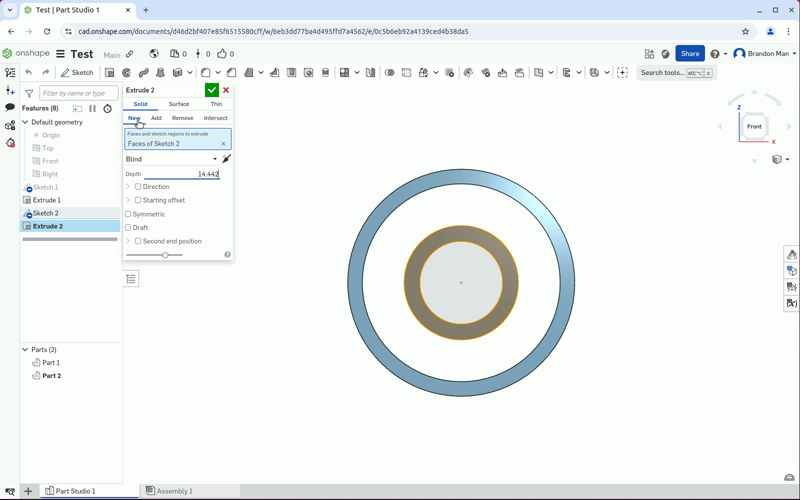
key(tab, 3)
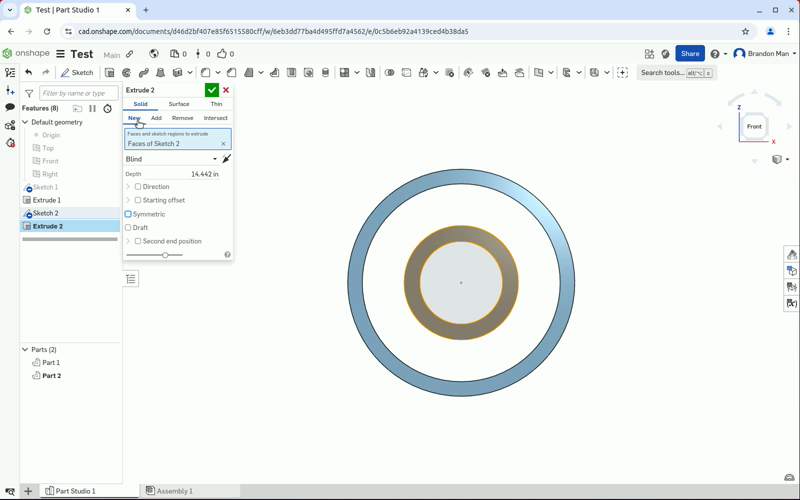
key(space)
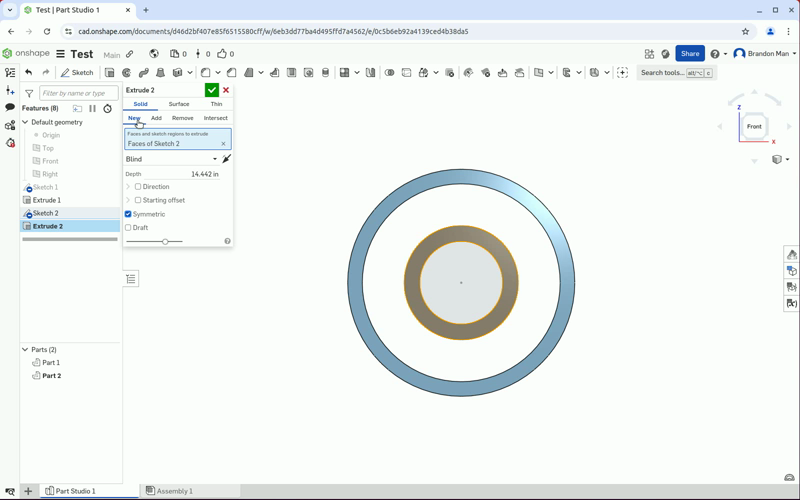
key(enter)
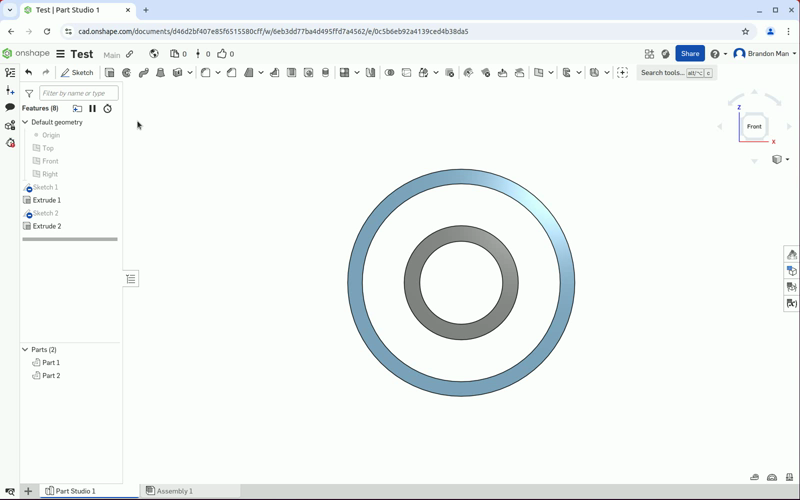
key(shift+h)
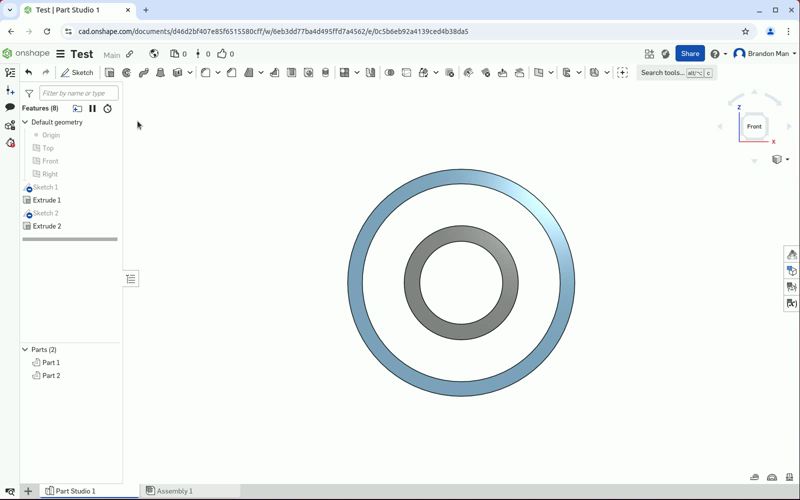
key(shift+h)
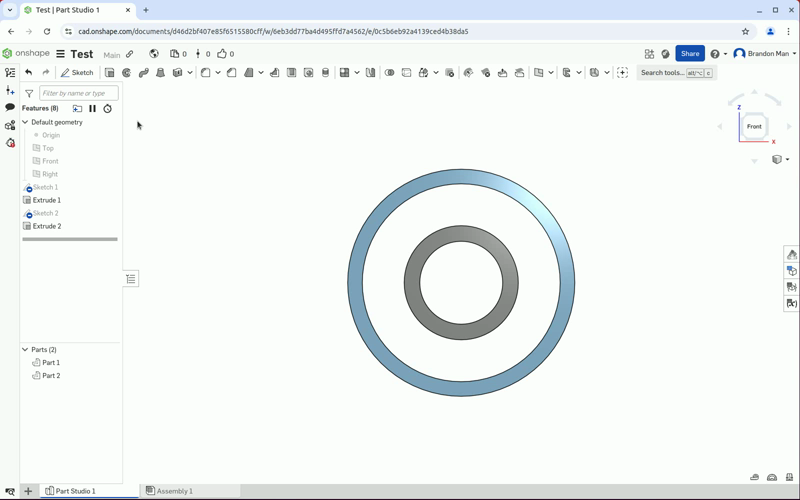
mouse_move(73, 189)
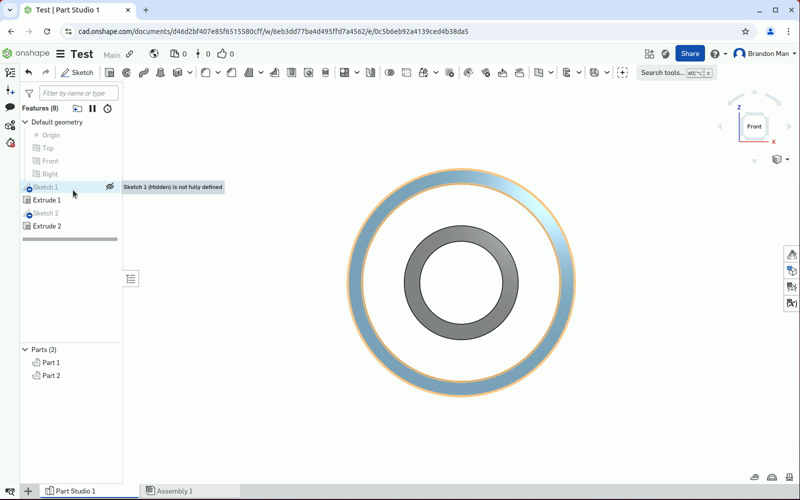
click(73, 189)
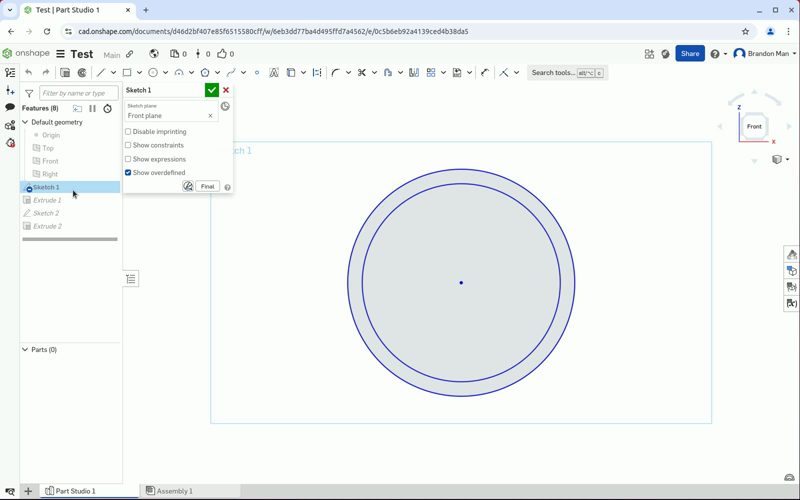
mouse_move(229, 92)
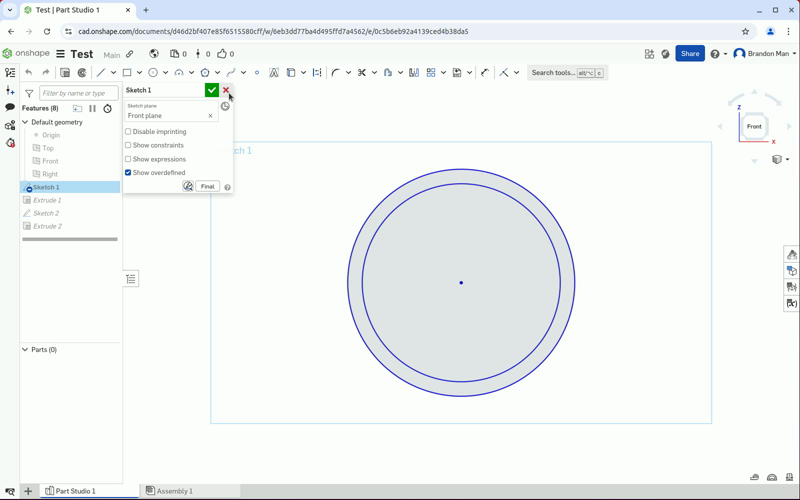
click(229, 92)
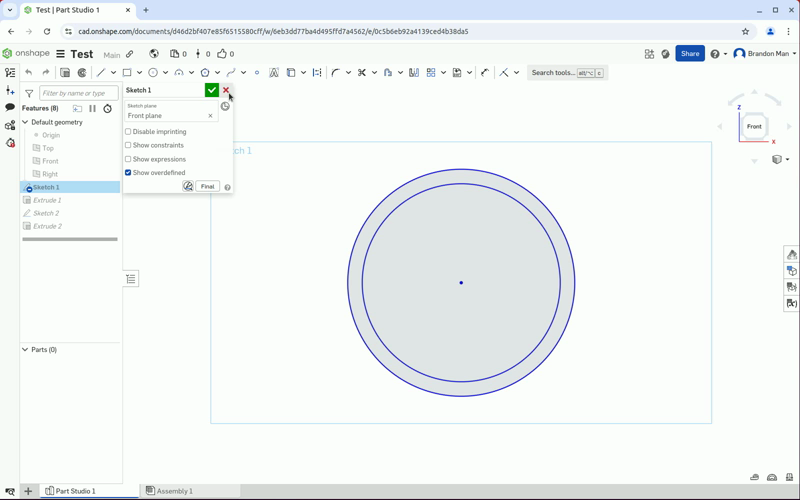
key(shift+s)
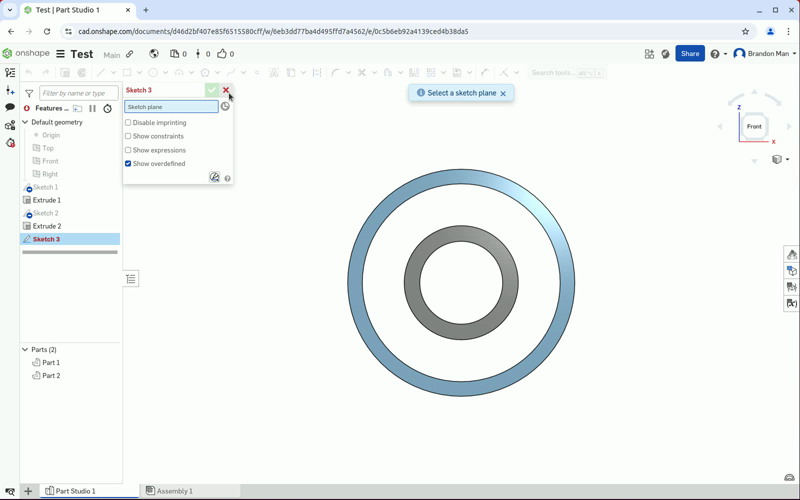
mouse_move(73, 163)
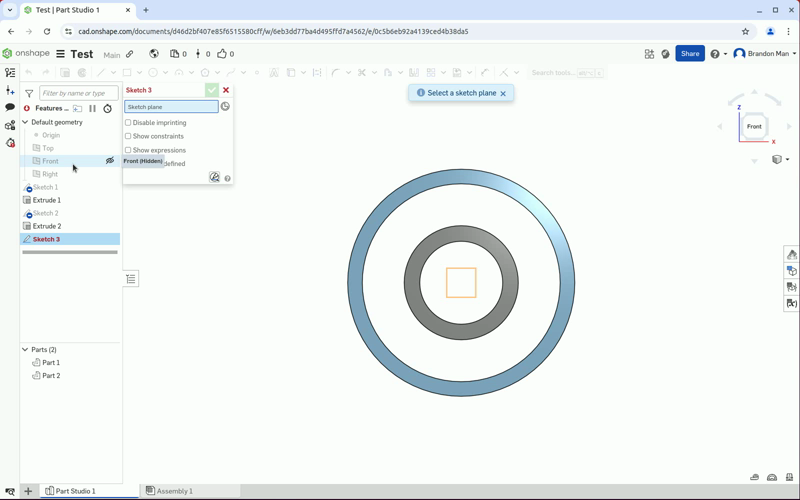
click(73, 163)
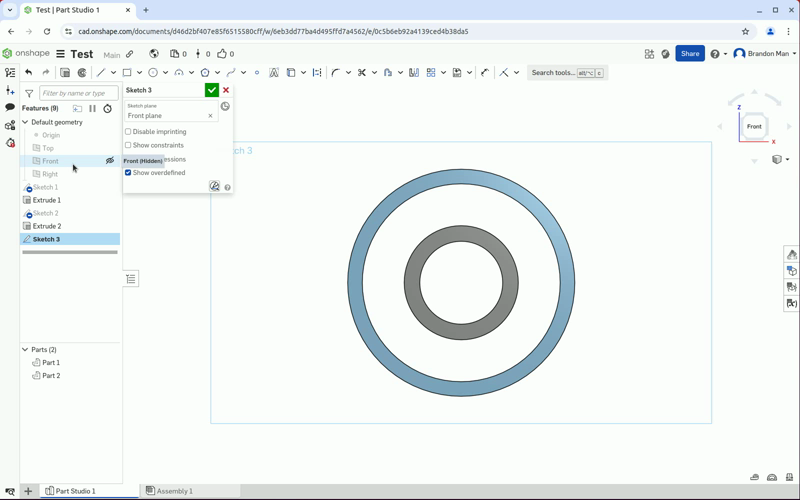
mouse_move(73, 352)
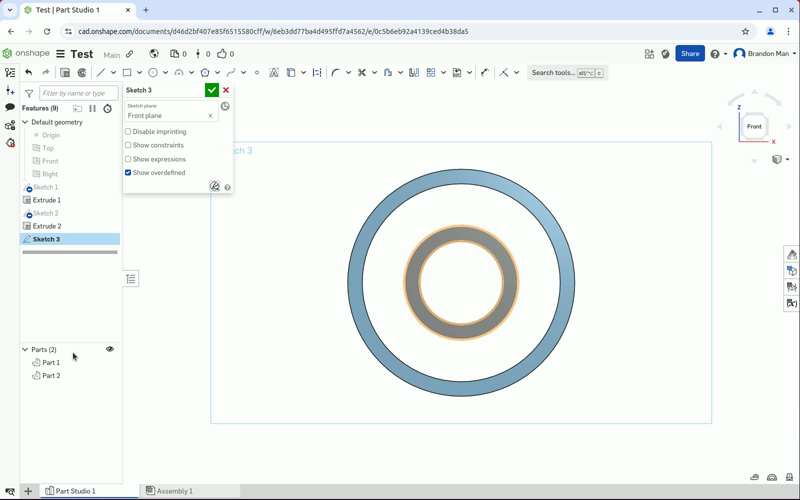
key(y)
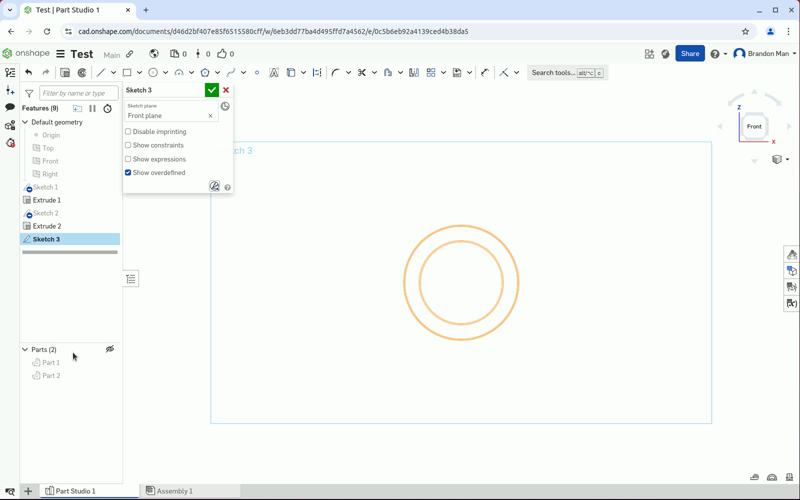
key(c)
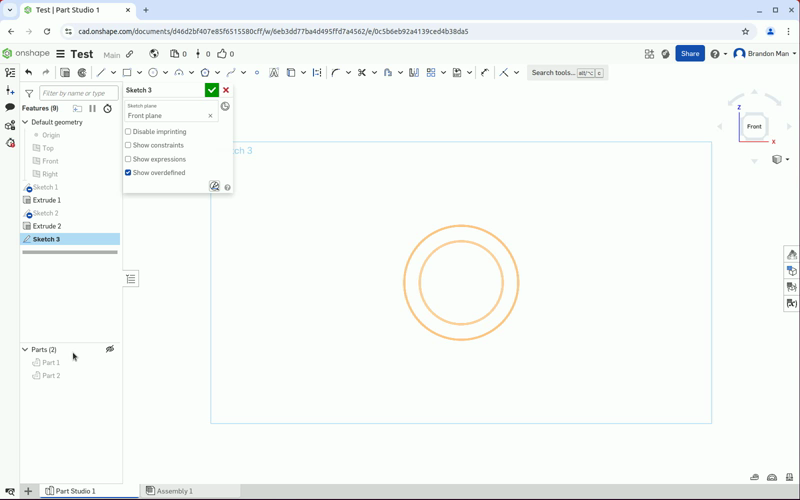
key_down(shift)
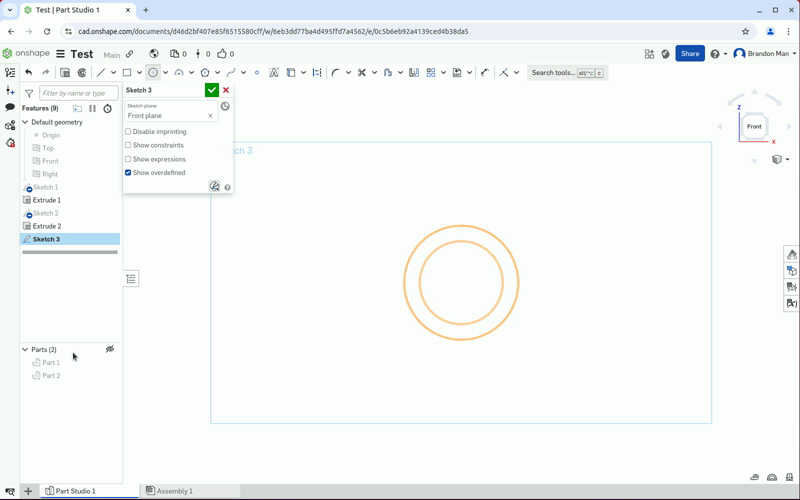
mouse_move(461, 282)
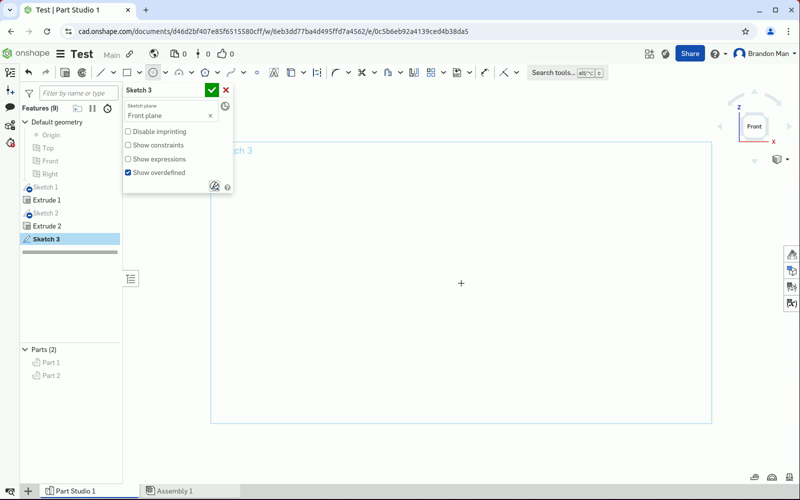
click(461, 282)
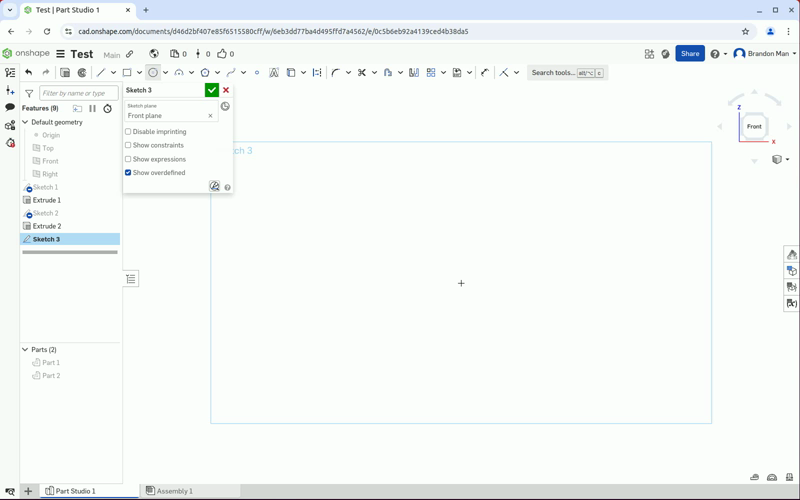
key_up(shift)
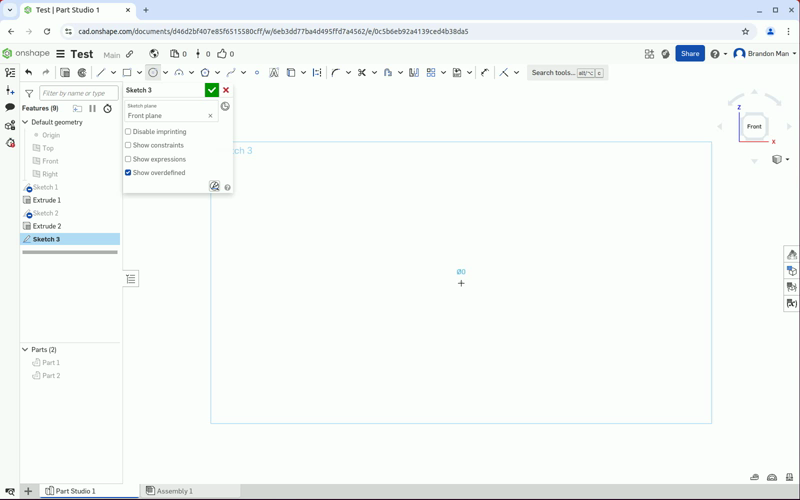
mouse_move(558, 282)
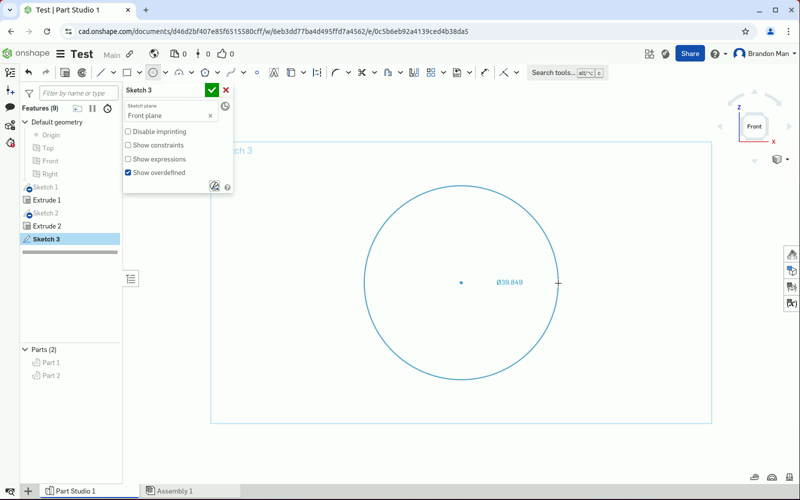
click(558, 282)
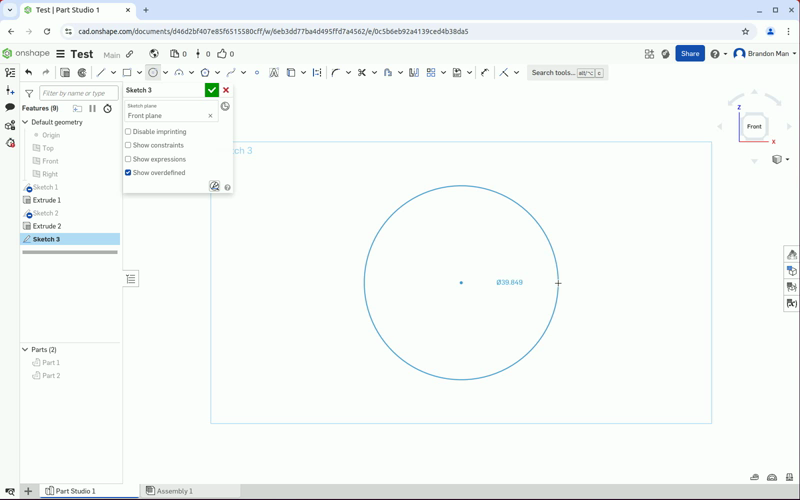
key(esc)
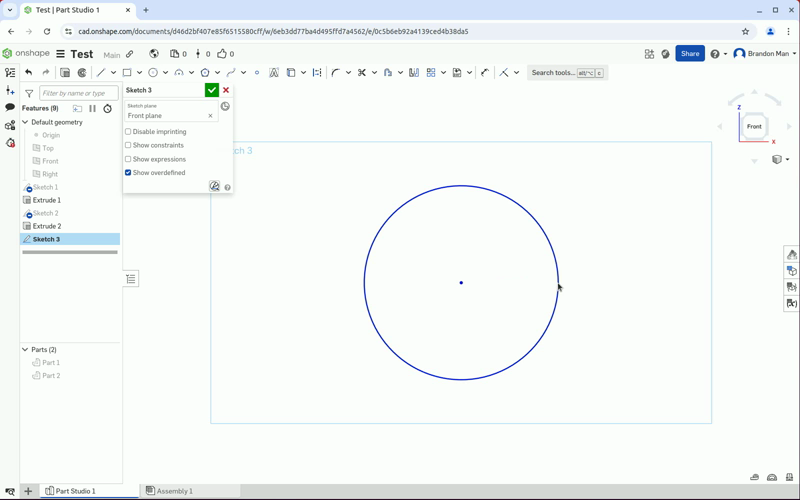
key(c)
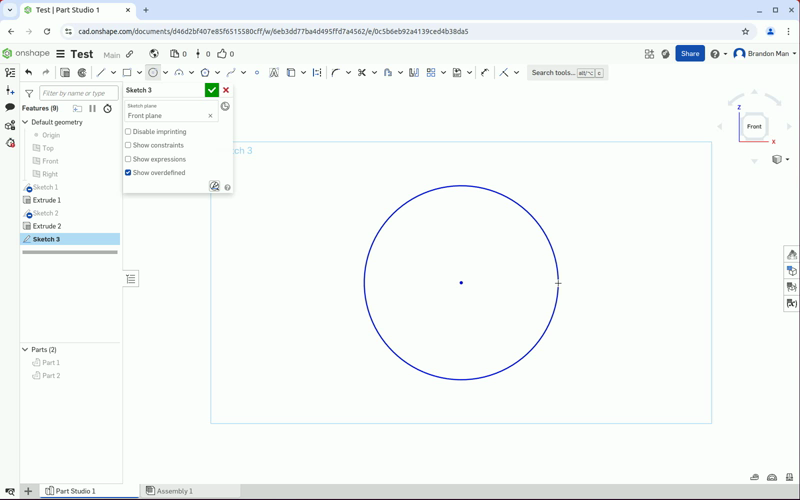
key_down(shift)
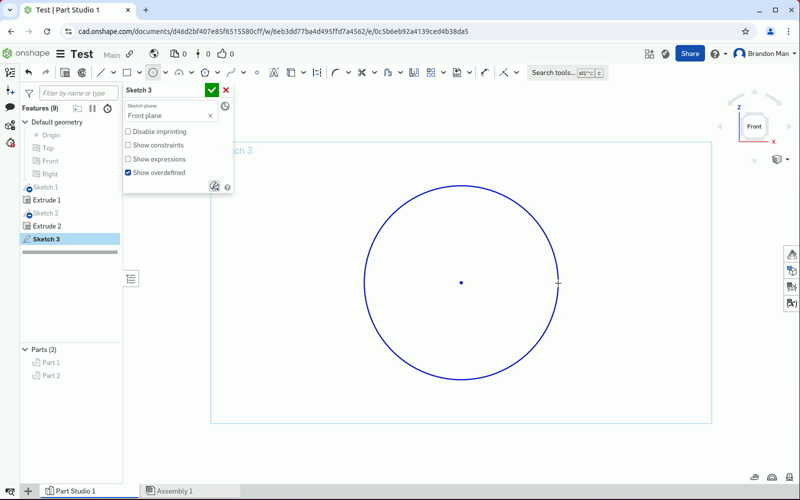
mouse_move(461, 282)
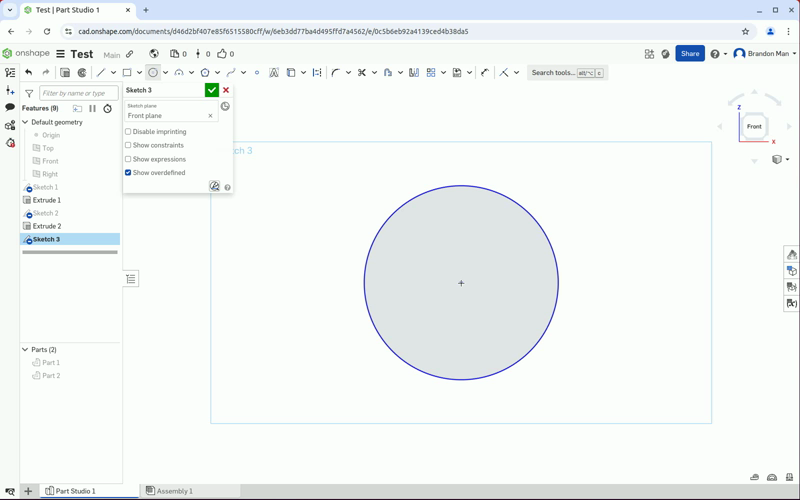
click(461, 282)
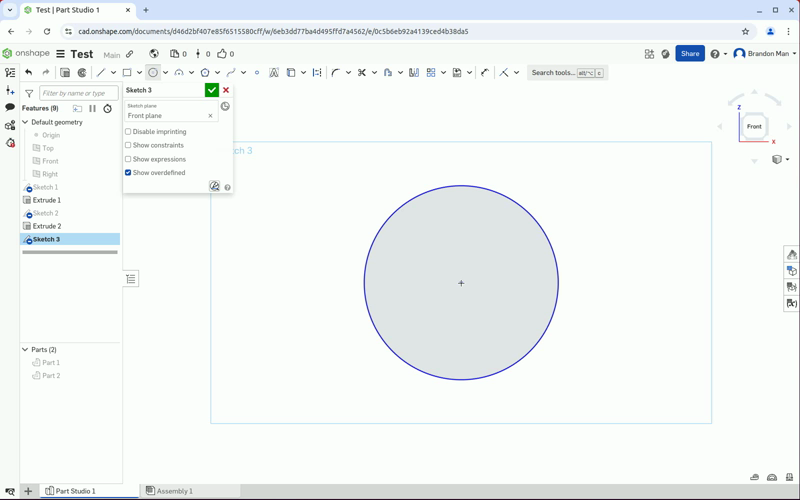
key_up(shift)
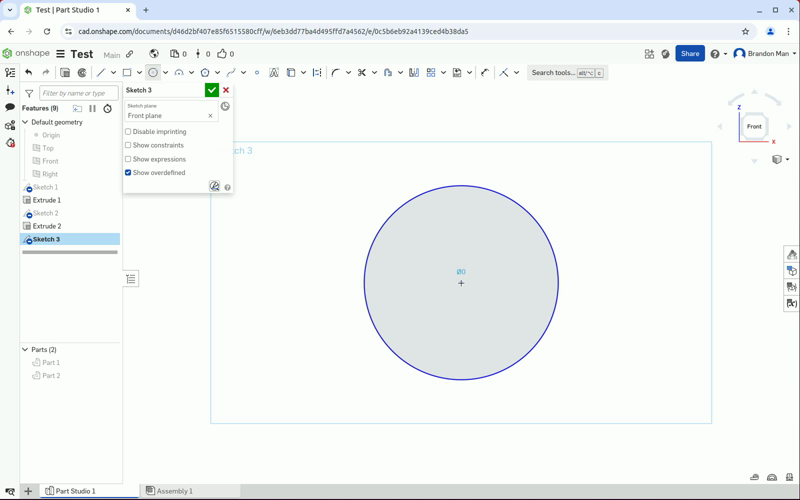
mouse_move(517, 282)
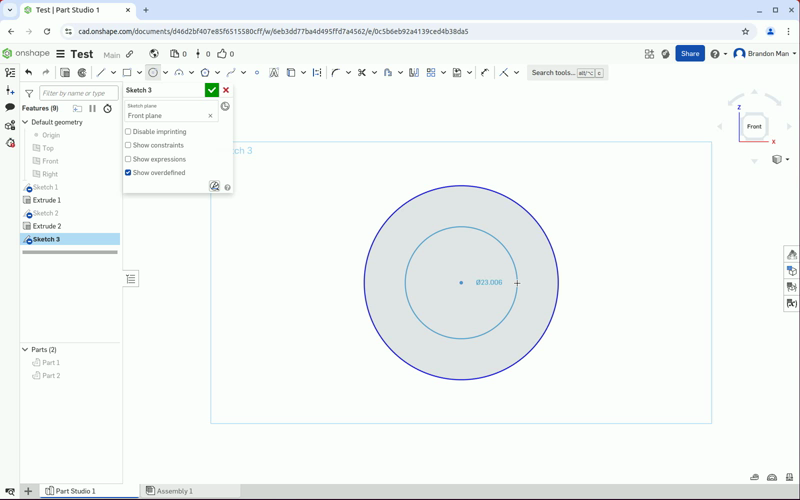
click(517, 282)
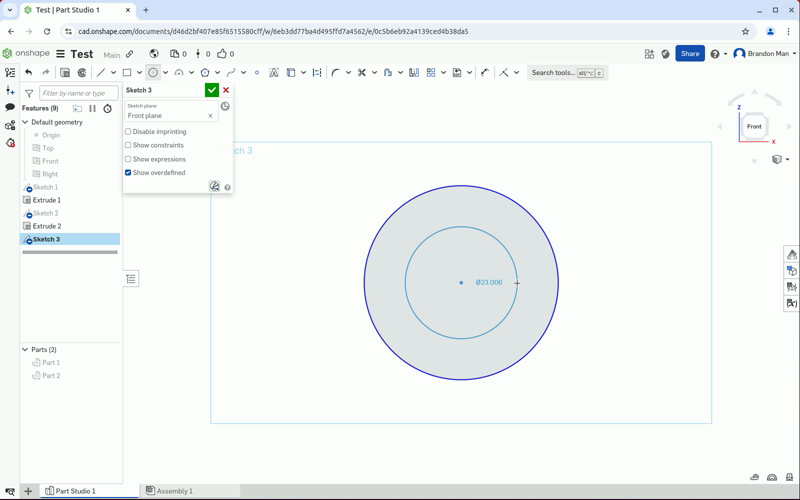
key(esc)
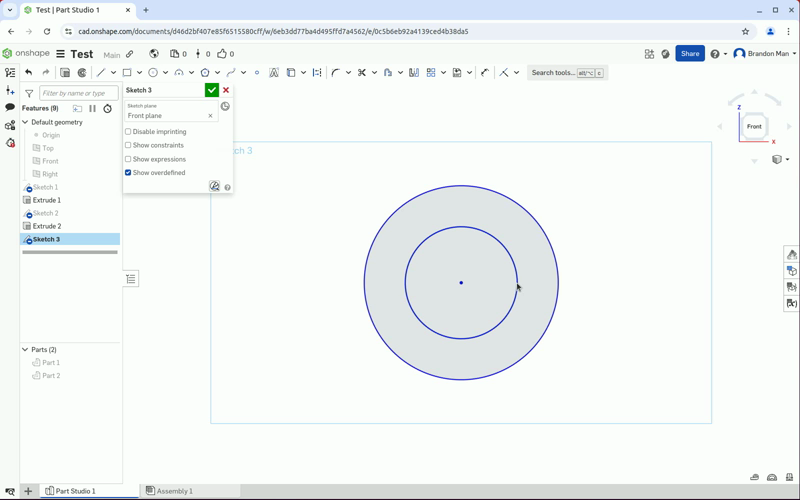
mouse_move(414, 227)
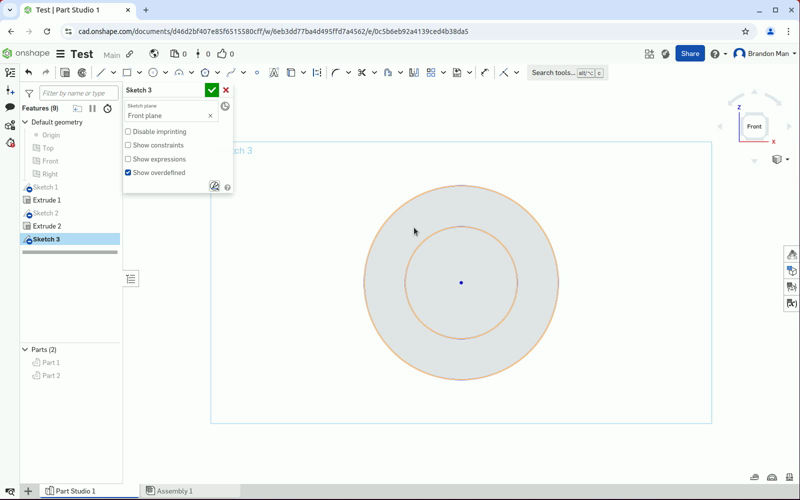
click(414, 227)
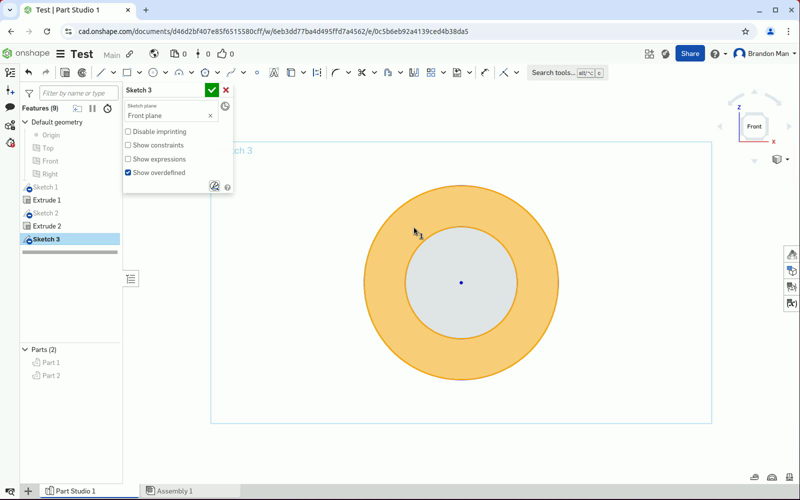
mouse_move(73, 352)
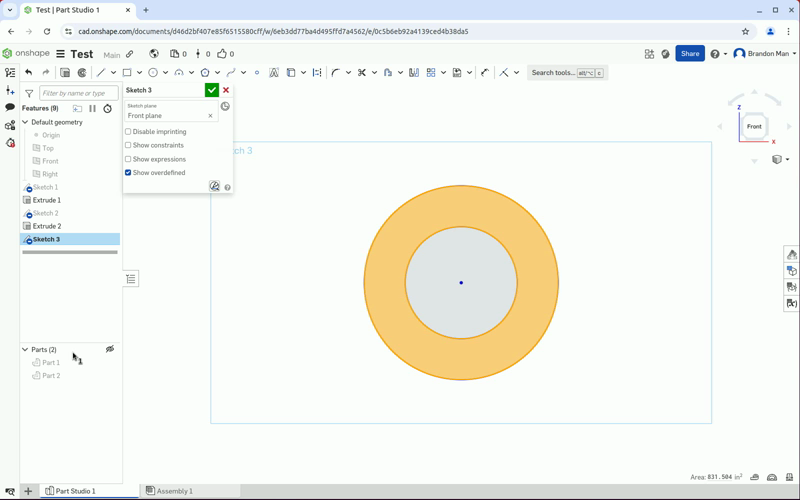
key(shift+y)
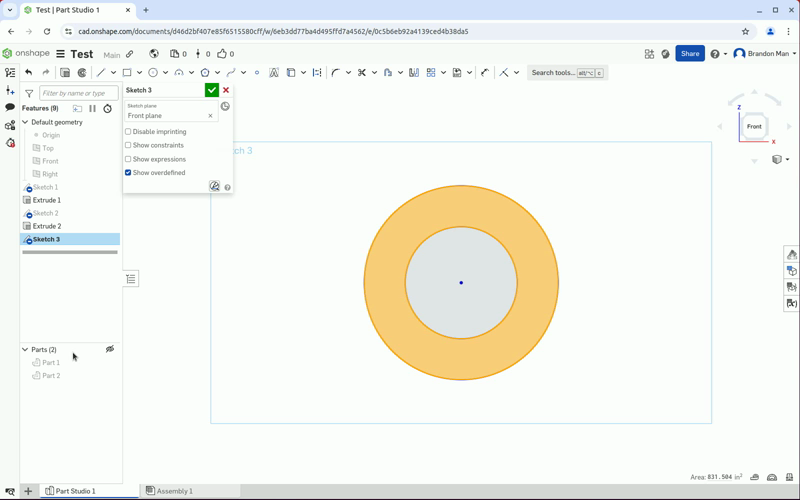
key(shift+e)
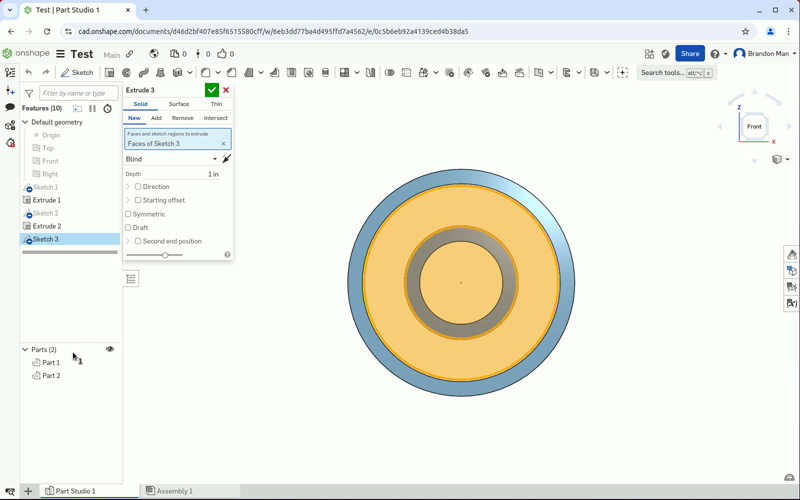
mouse_move(143, 106)
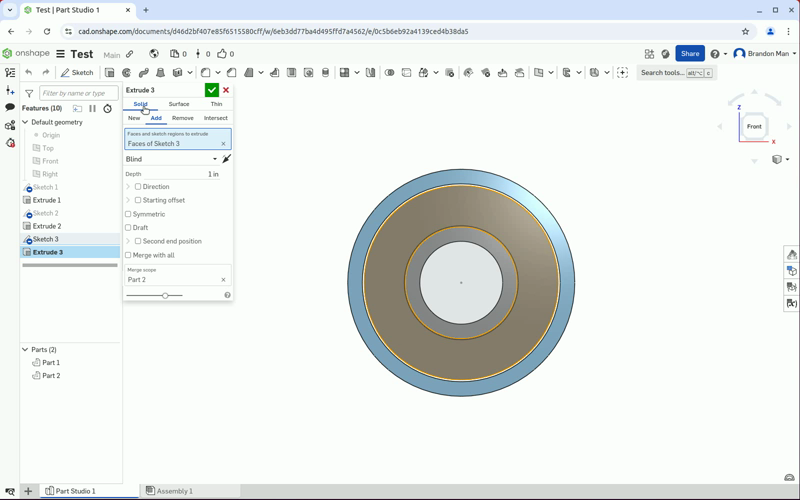
click(143, 106)
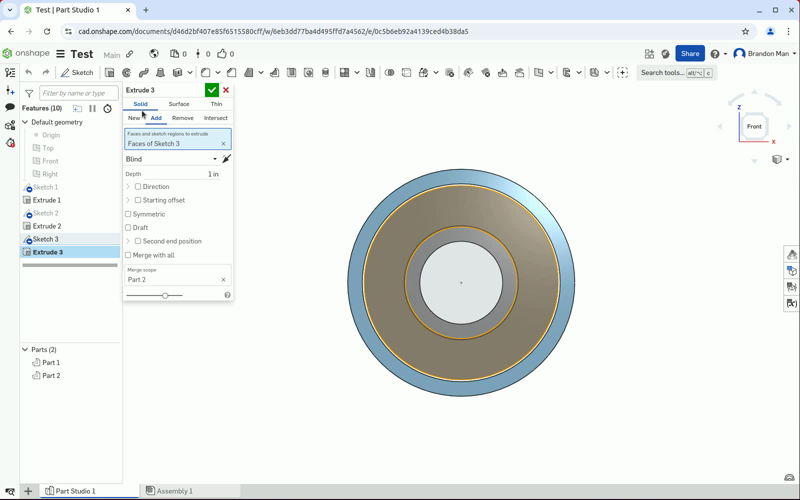
mouse_move(137, 120)
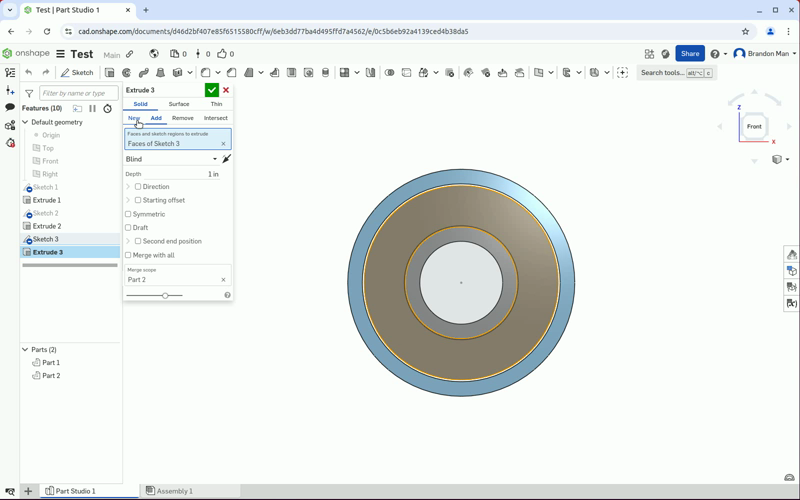
click(137, 120)
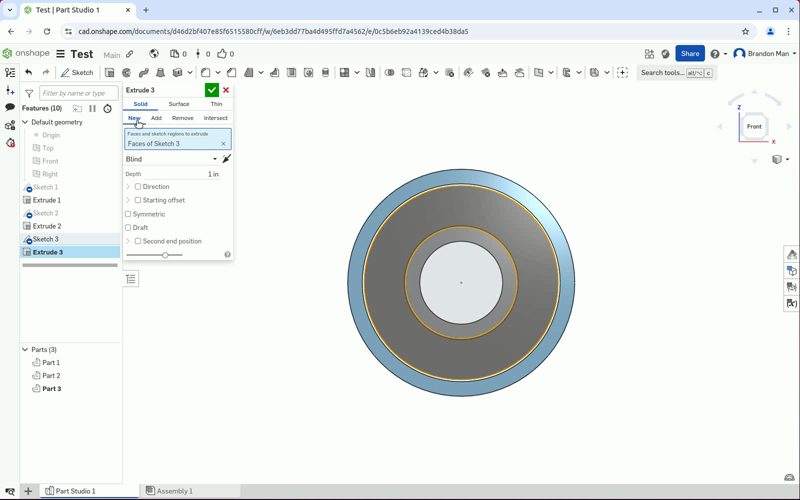
key(tab, 4)
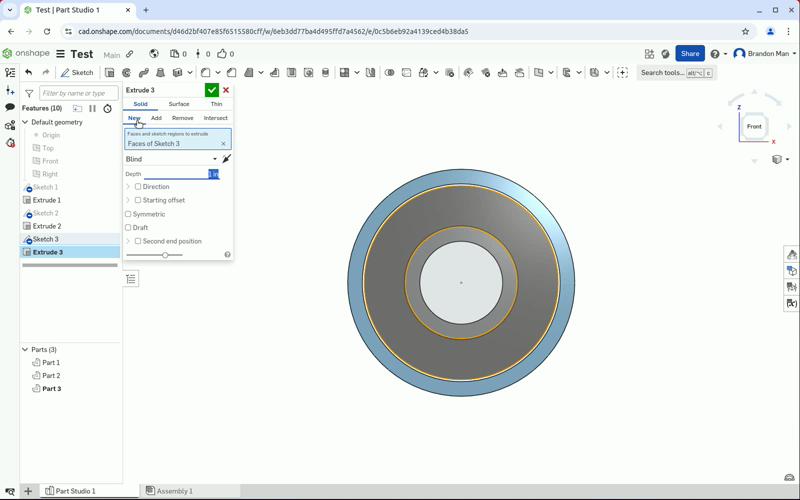
text(12.036)
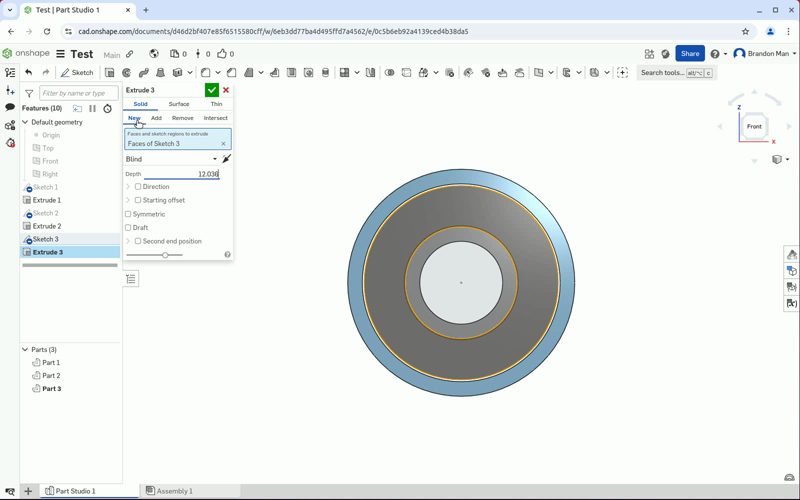
key(tab, 3)
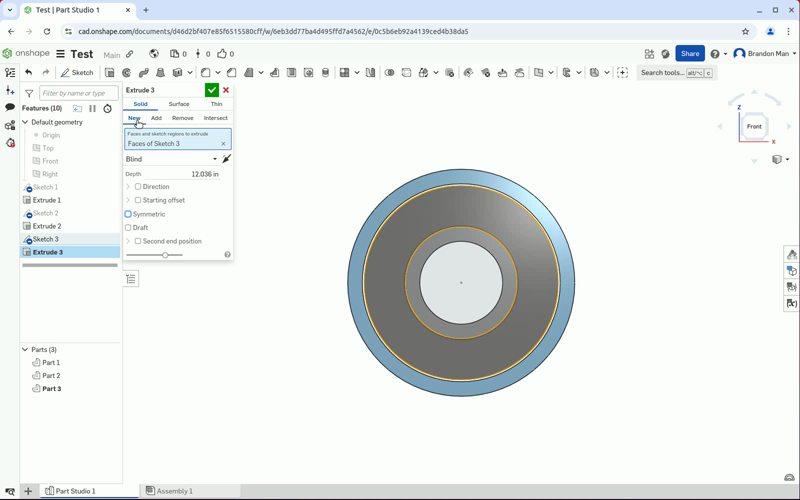
key(space)
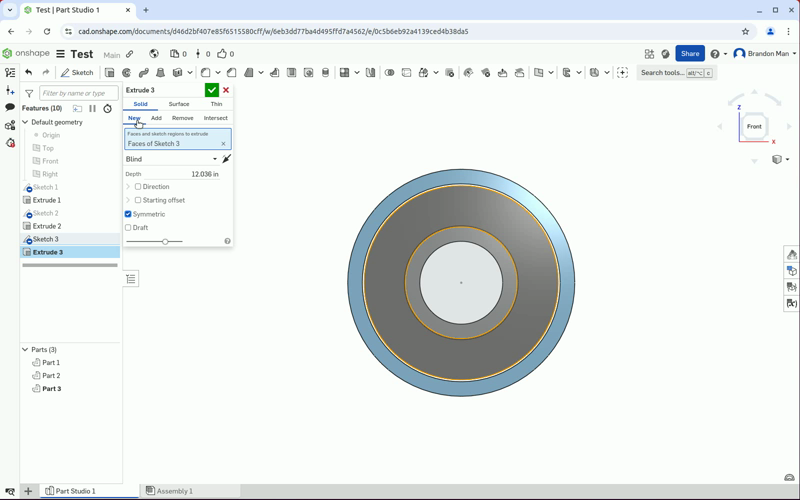
key(enter)
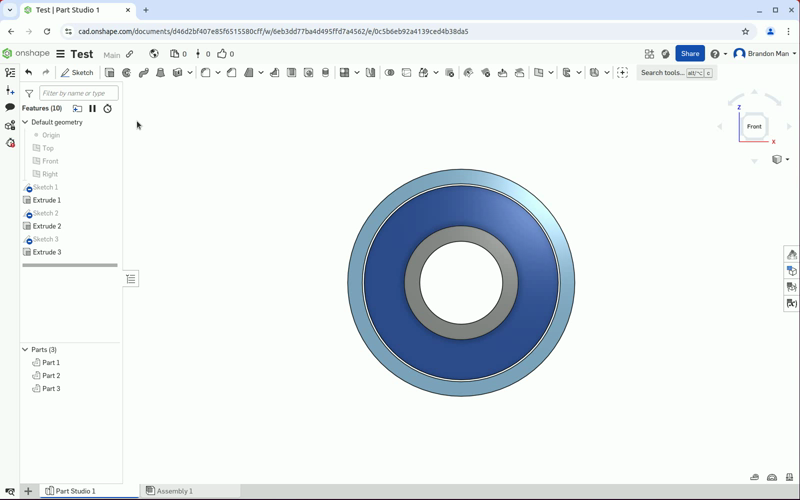
key(shift+h)
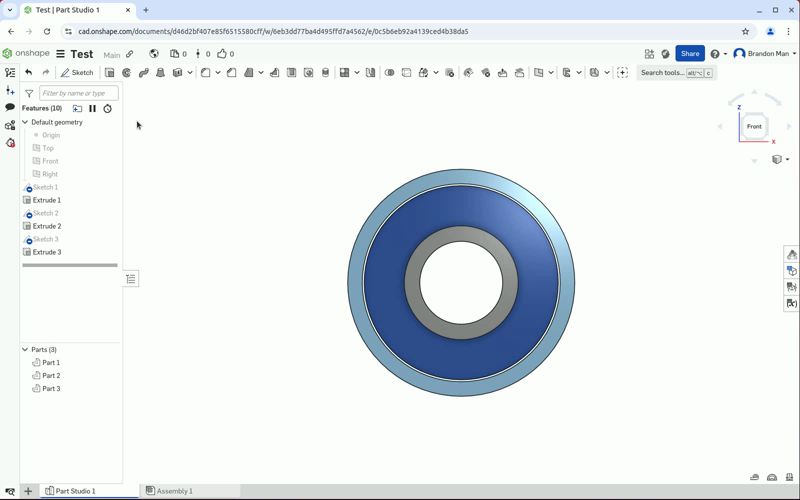
key(shift+h)
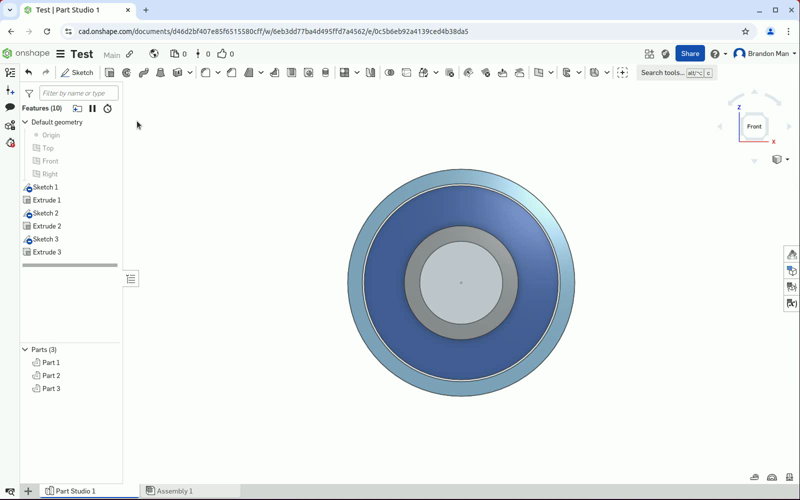
key(shift+7)
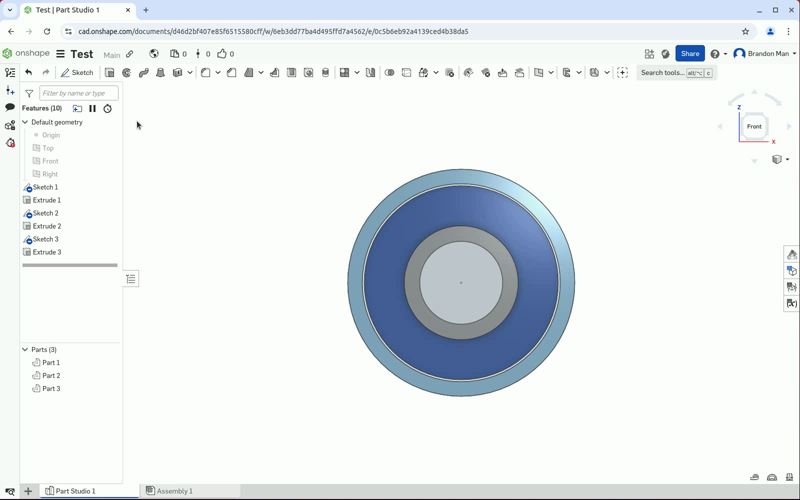
key(left, 2)
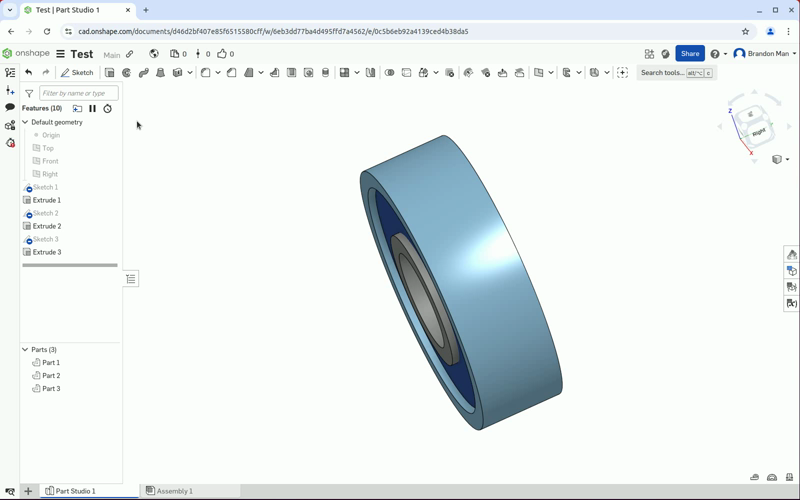
key(down, 2)
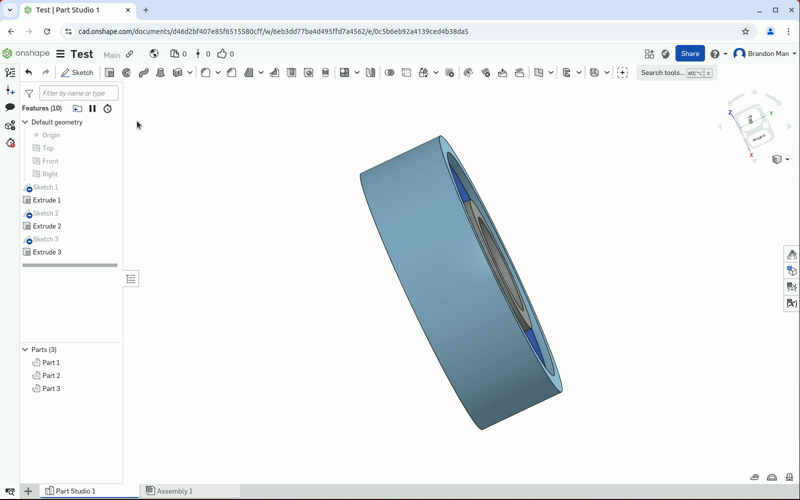
key(up, 2)
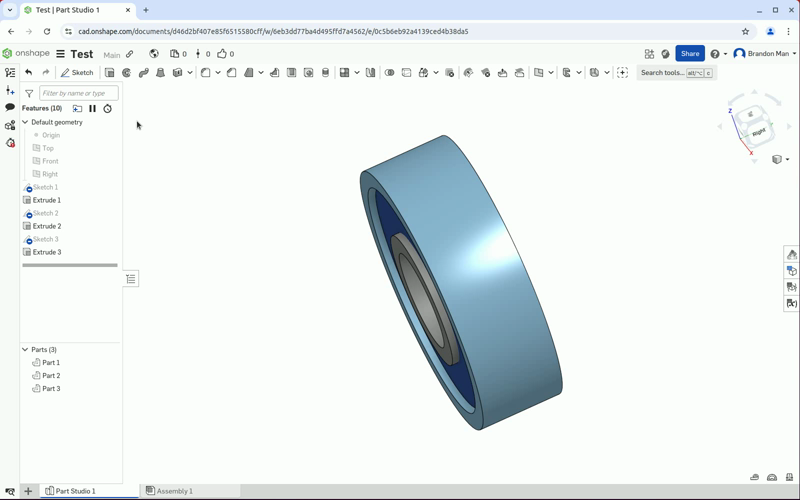
key(right, 2)
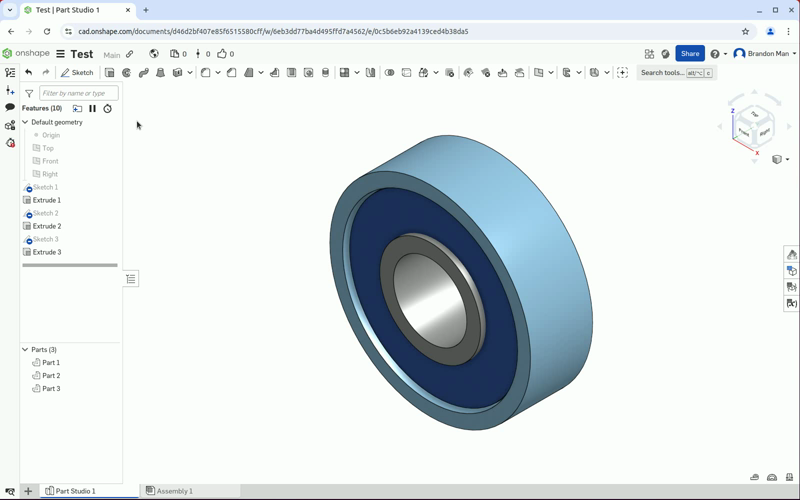
mouse_move(73, 189)
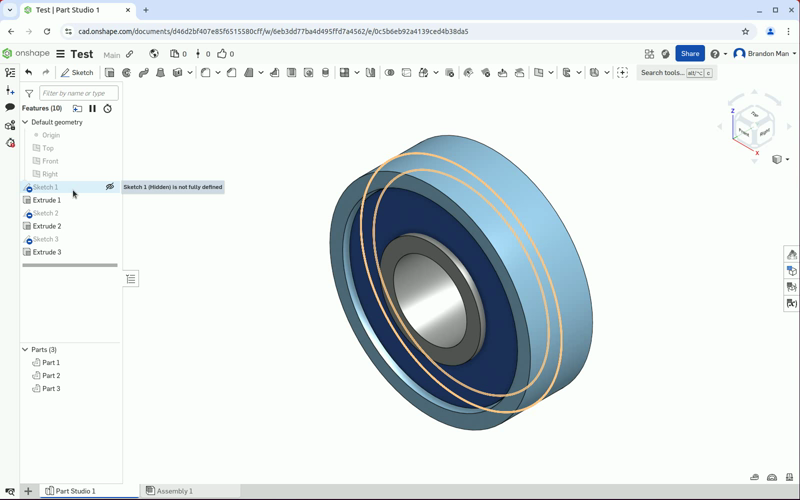
click(73, 189)